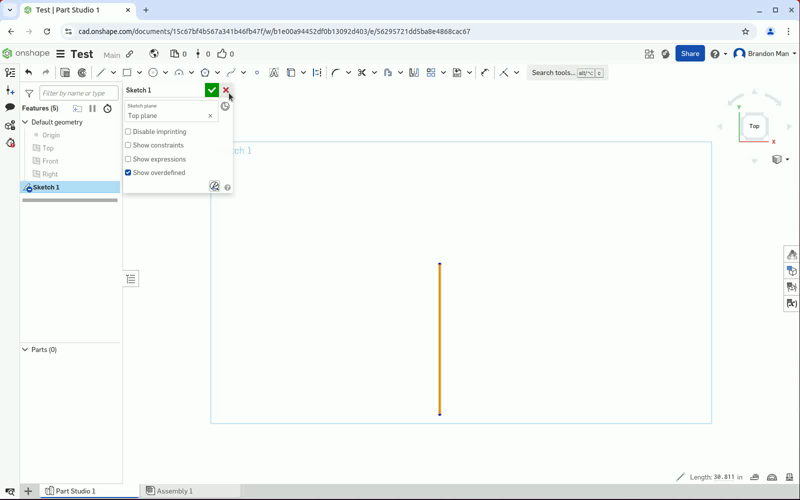
key(shift+h)
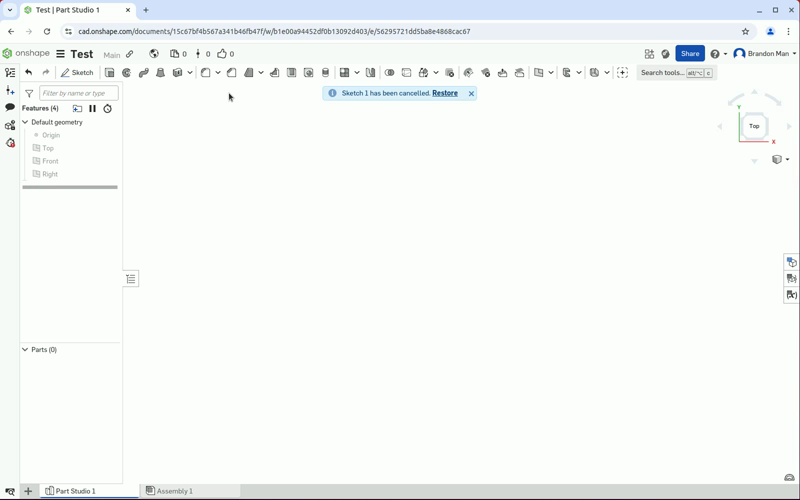
mouse_move(73, 352)
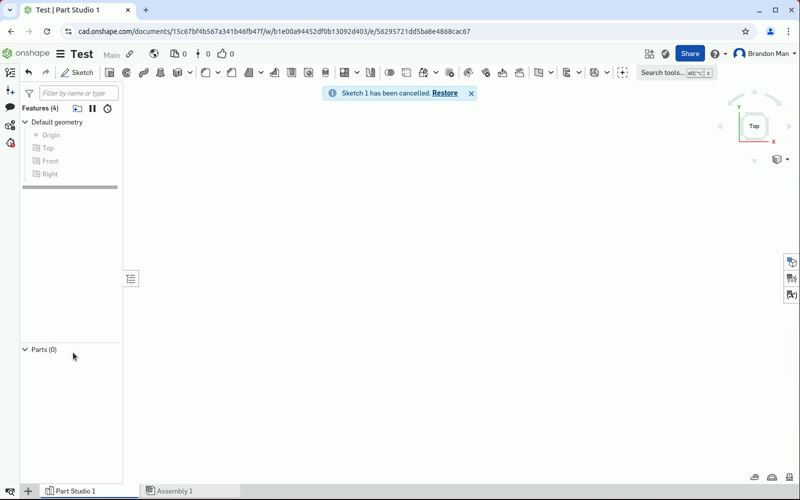
key(y)
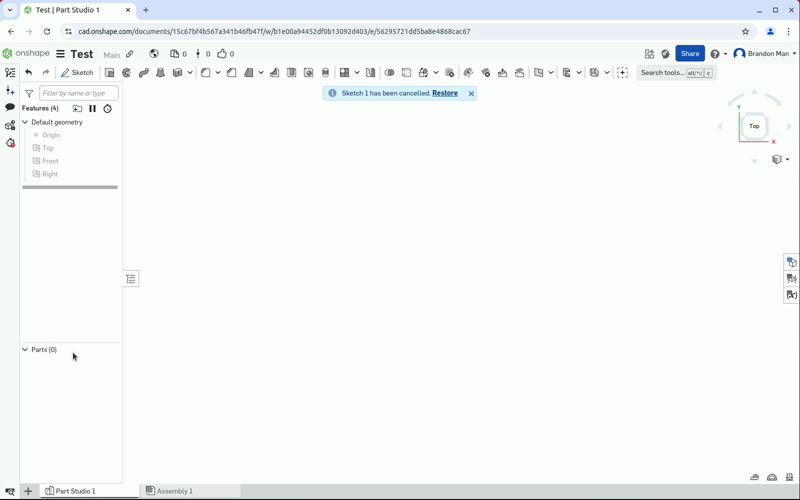
key(shift+p)
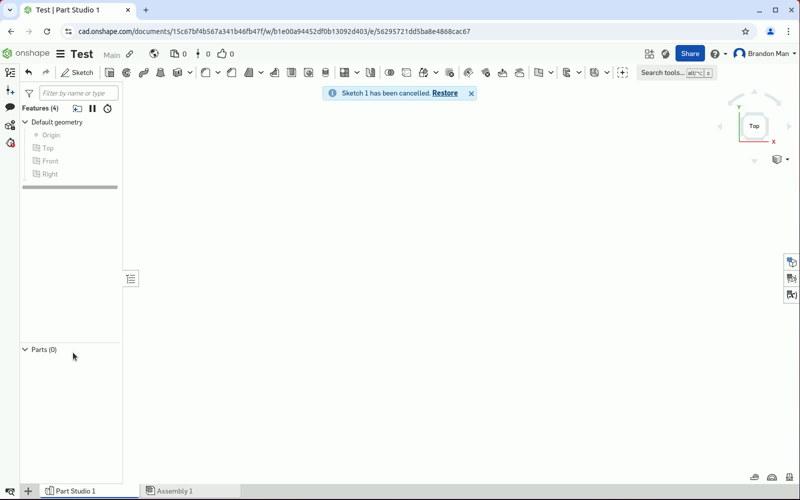
key(space)
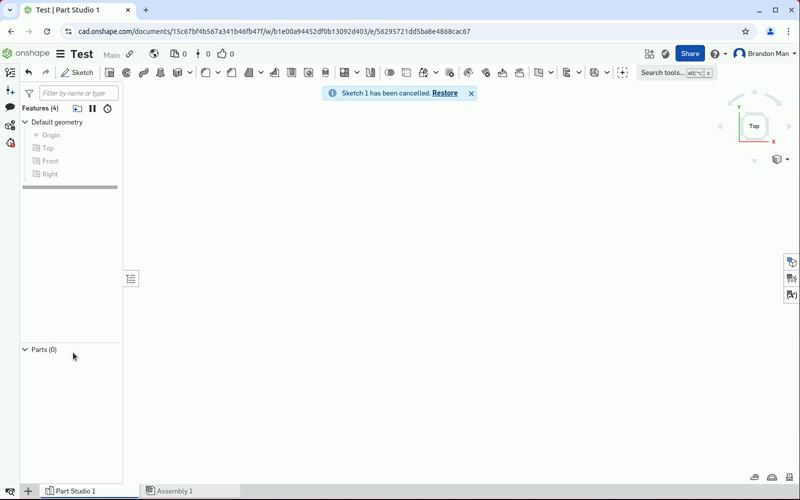
key_down(shift)
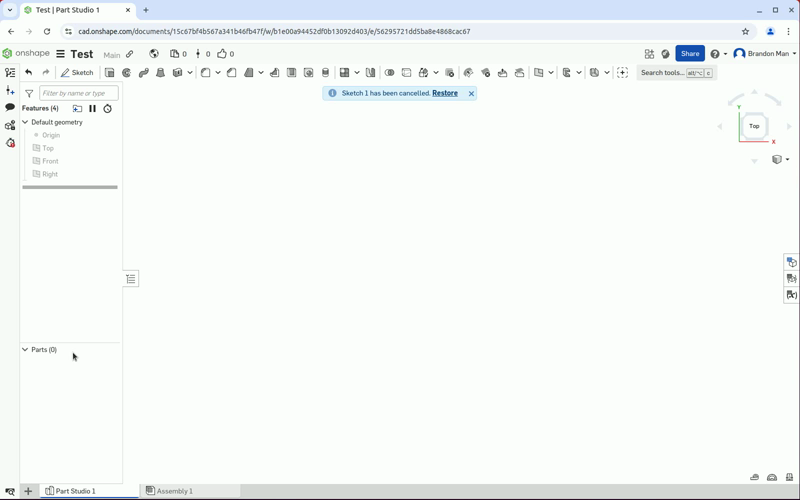
key(up)
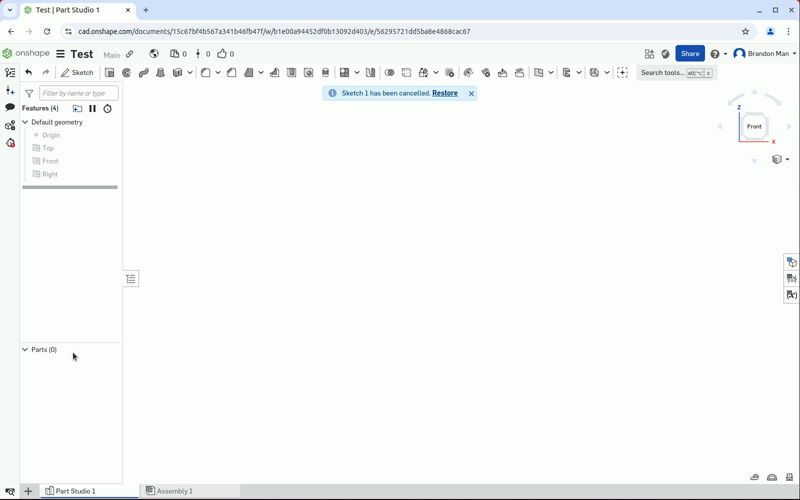
key_up(shift)
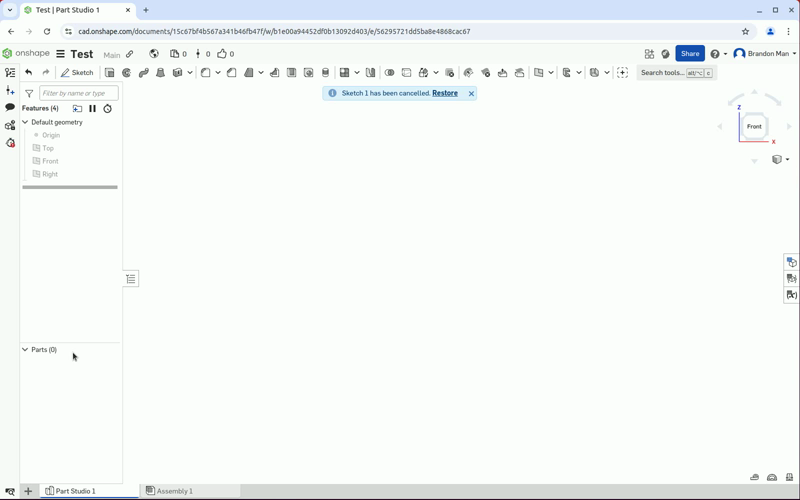
mouse_move(73, 352)
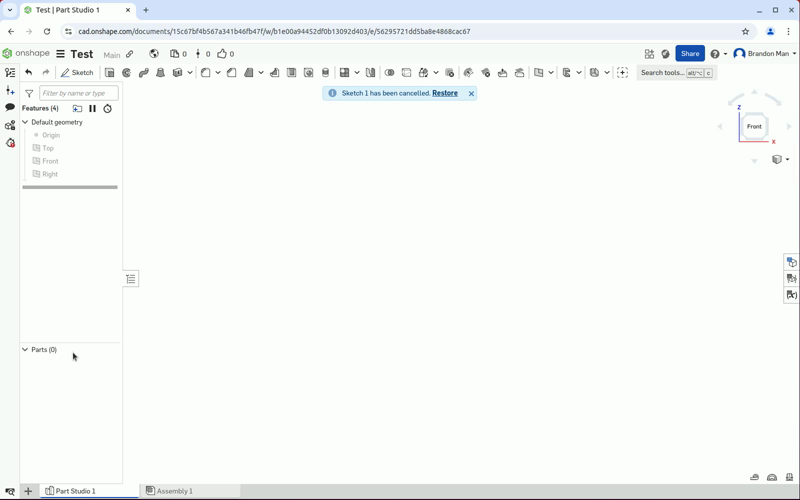
key(shift+y)
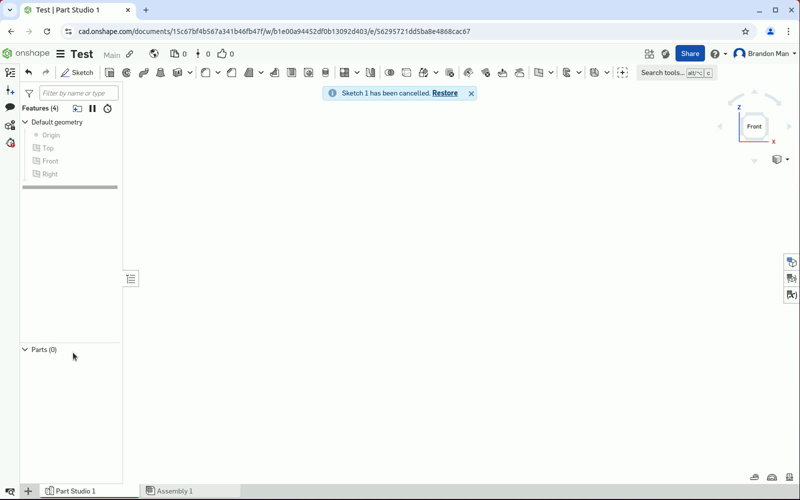
key(shift+s)
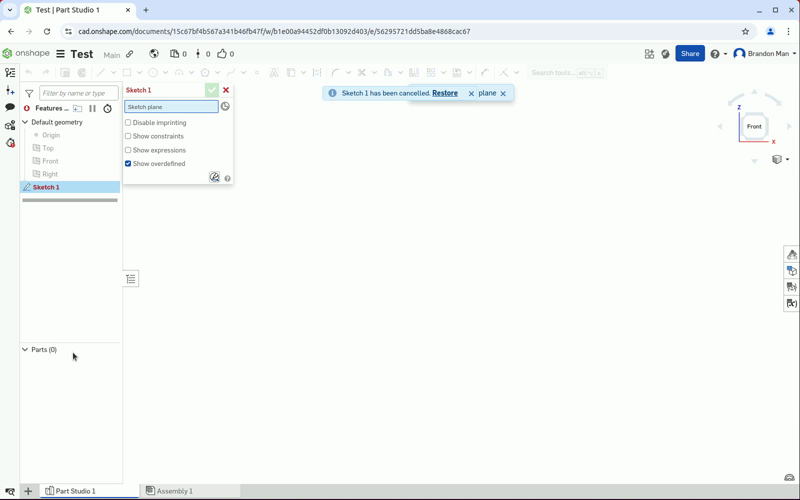
mouse_move(73, 163)
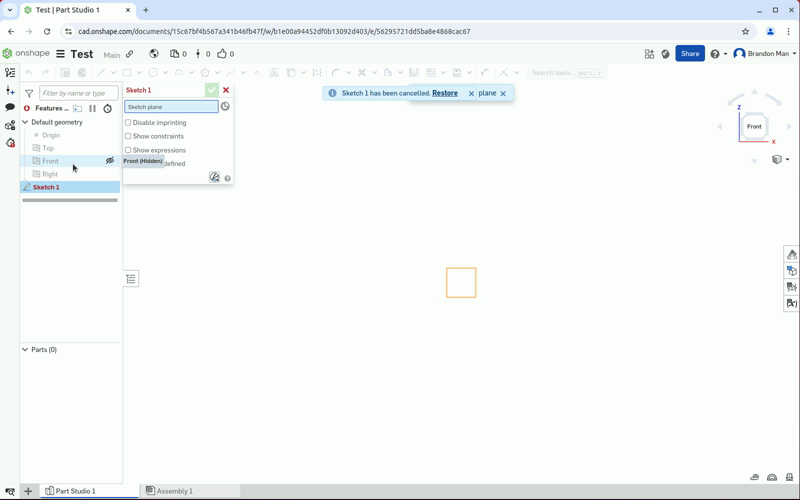
click(73, 163)
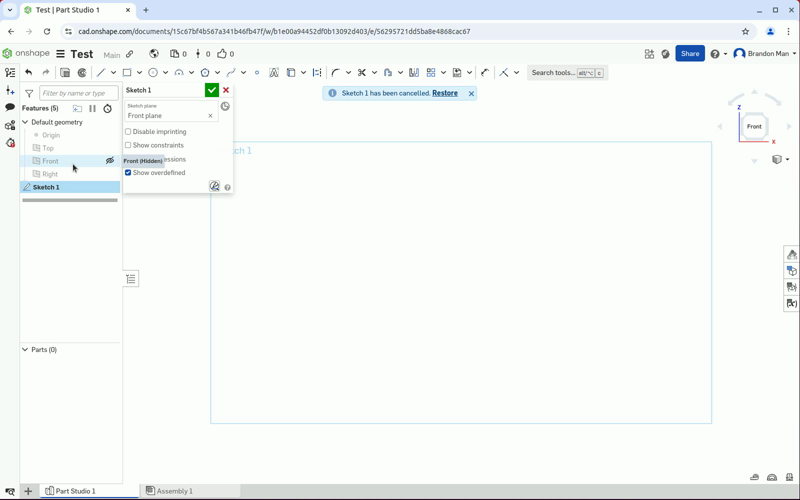
mouse_move(73, 352)
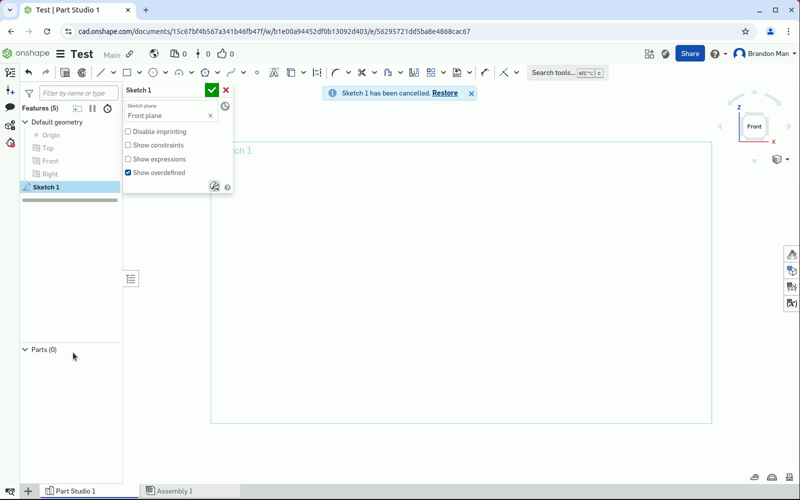
key(y)
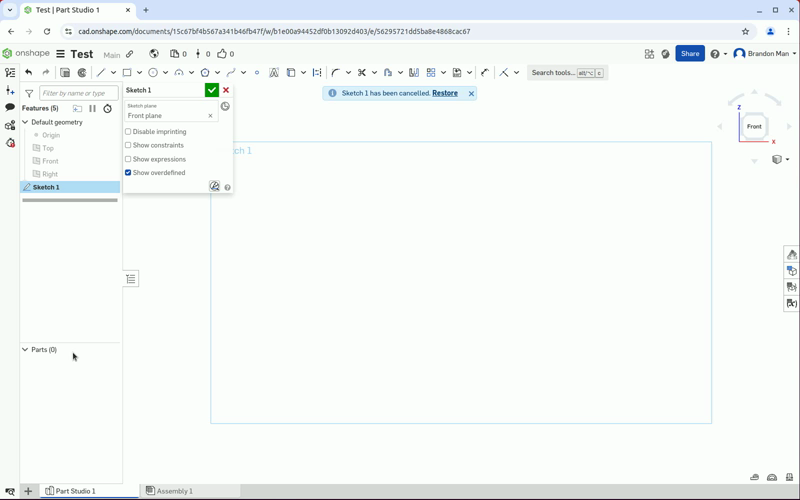
key(l)
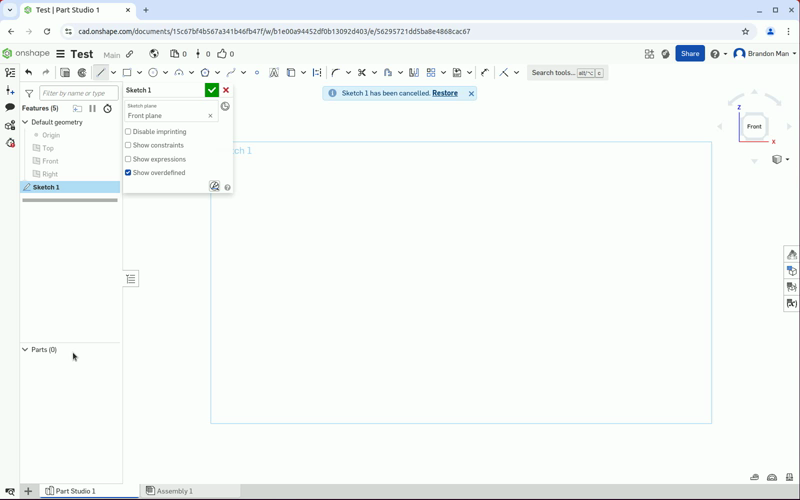
key_down(shift)
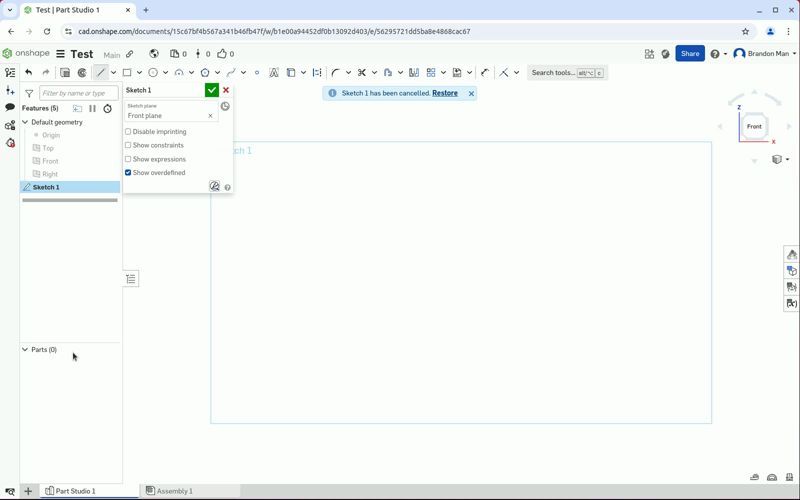
mouse_move(404, 247)
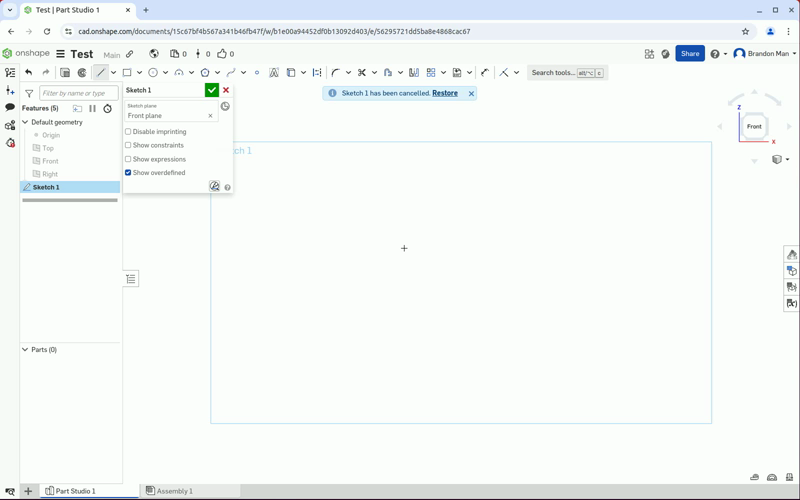
click(404, 247)
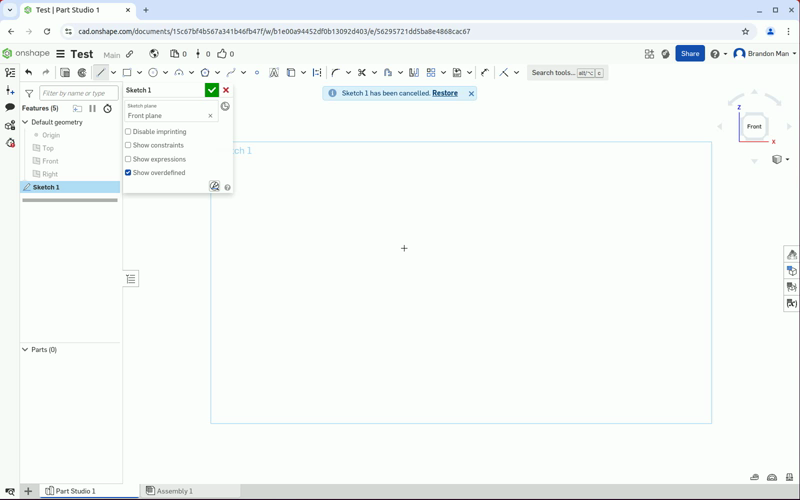
key_up(shift)
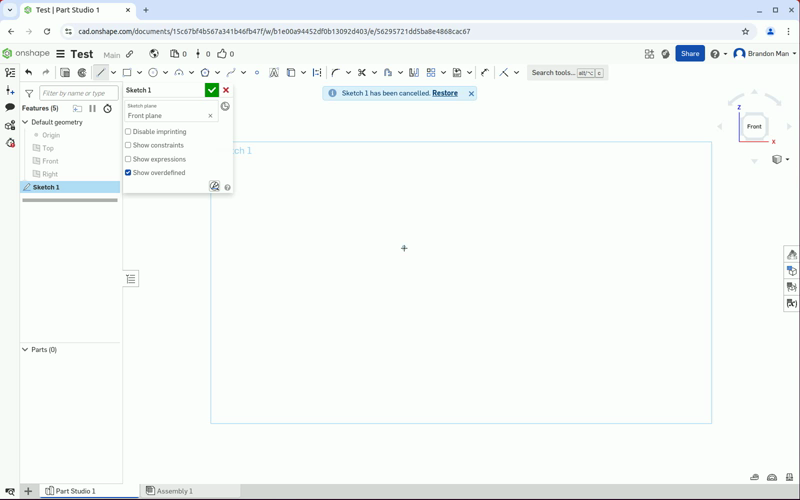
key_down(shift)
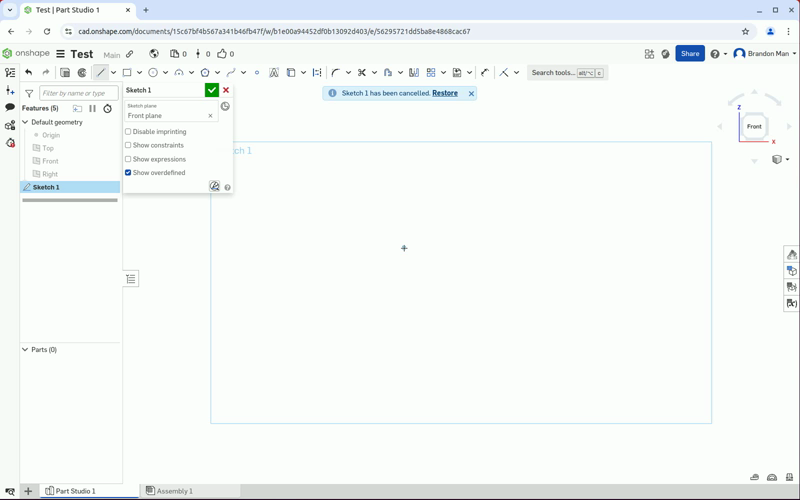
mouse_move(516, 247)
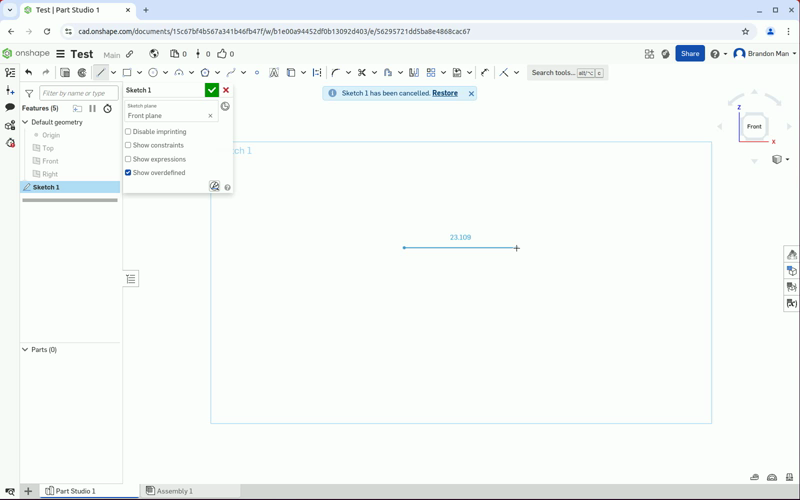
click(516, 247)
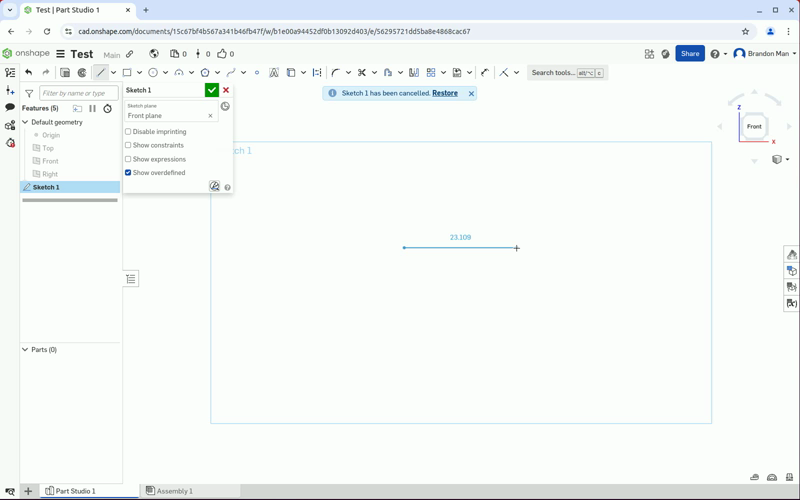
key_up(shift)
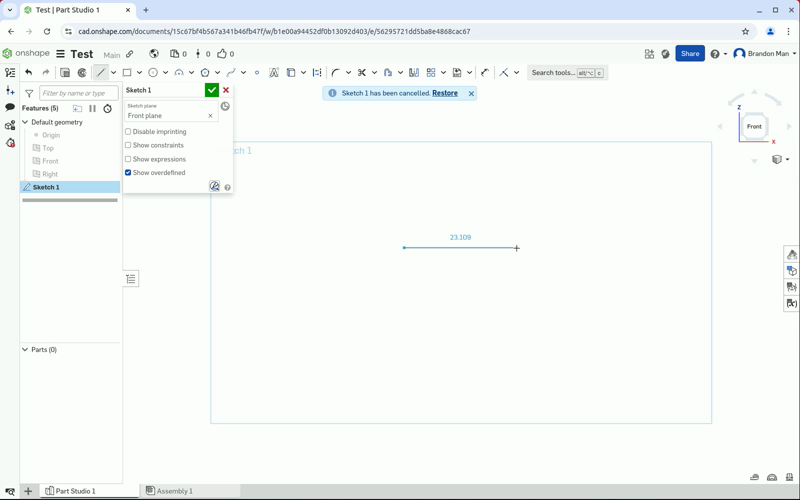
key_down(shift)
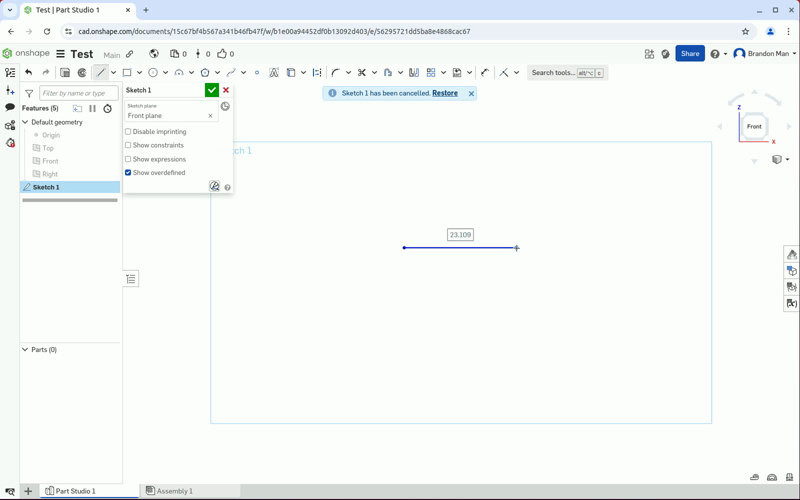
mouse_move(516, 170)
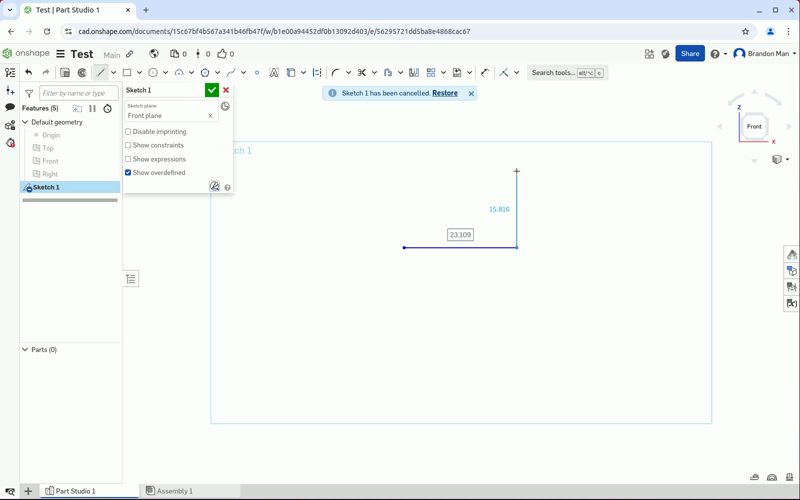
click(516, 170)
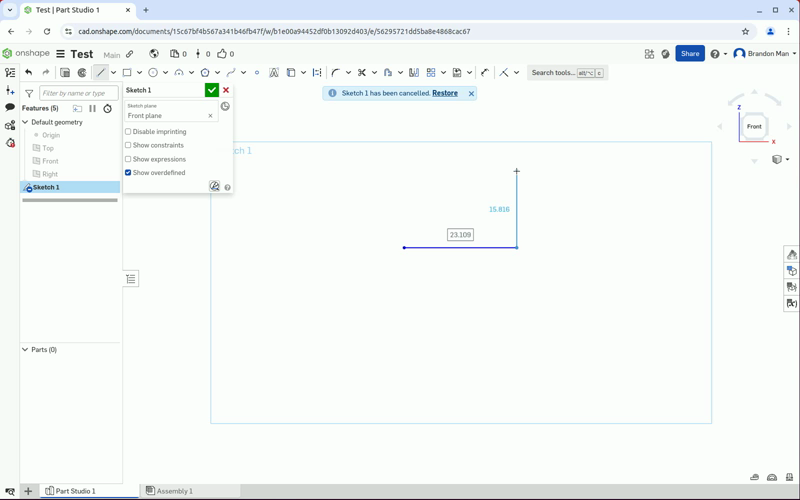
key_up(shift)
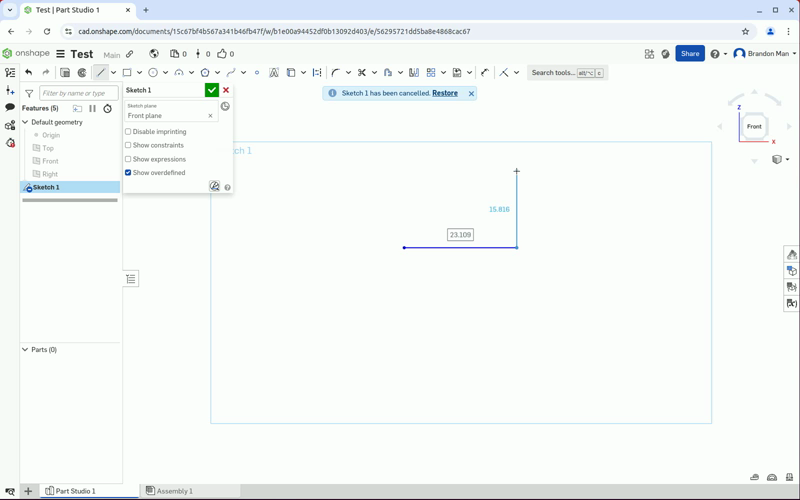
key_down(shift)
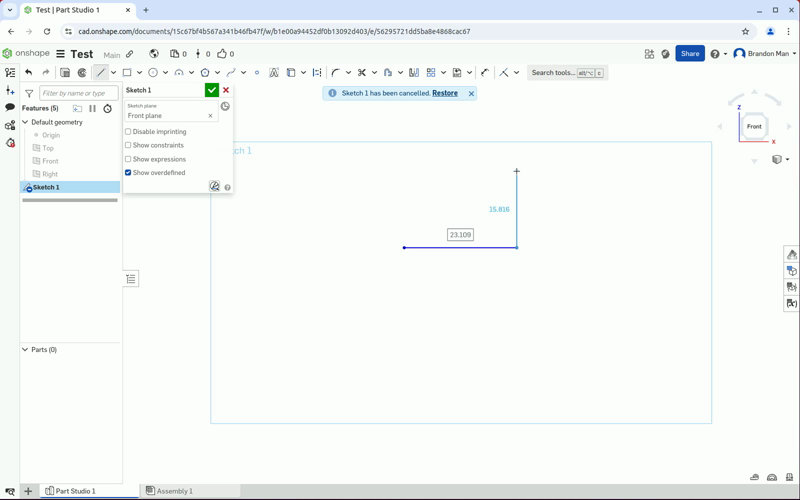
mouse_move(404, 170)
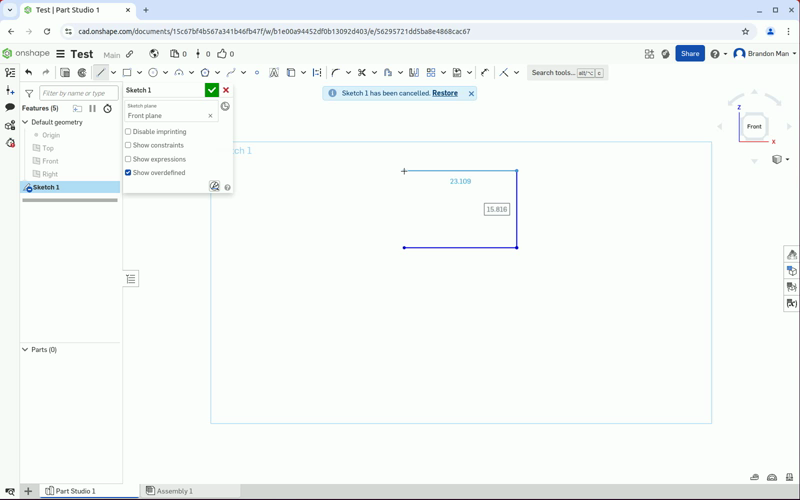
click(404, 170)
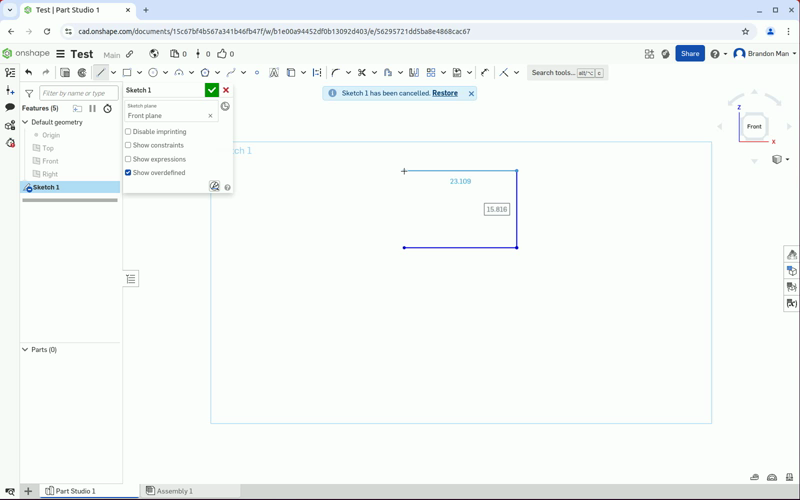
key_up(shift)
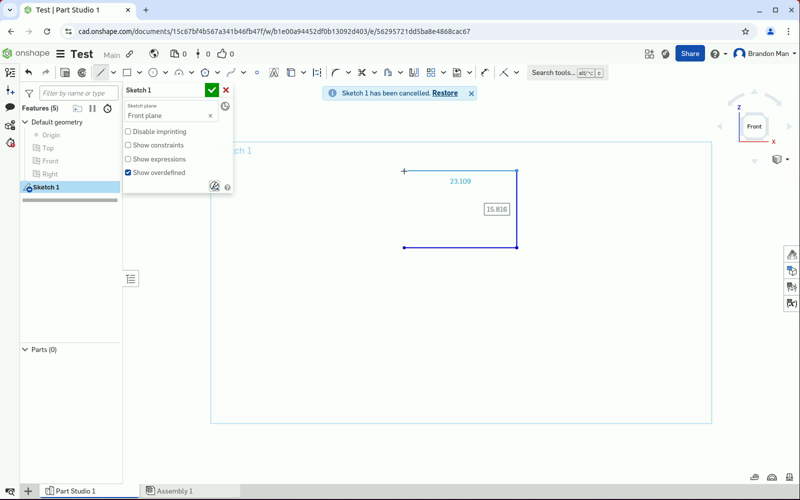
key_down(shift)
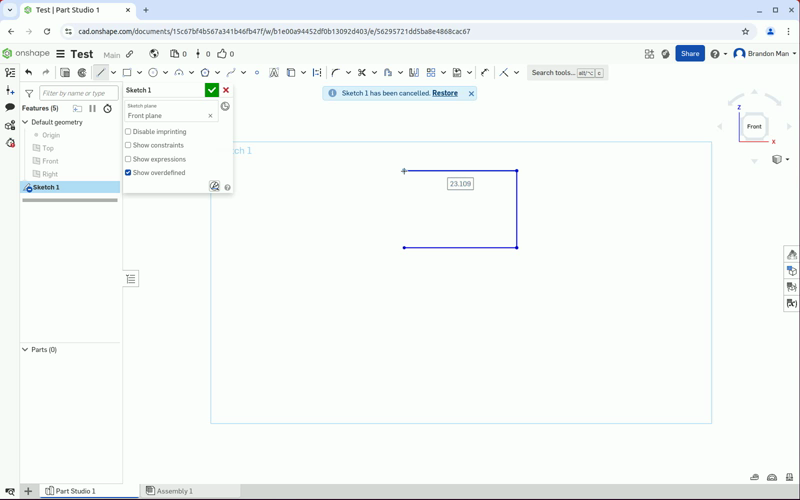
mouse_move(404, 247)
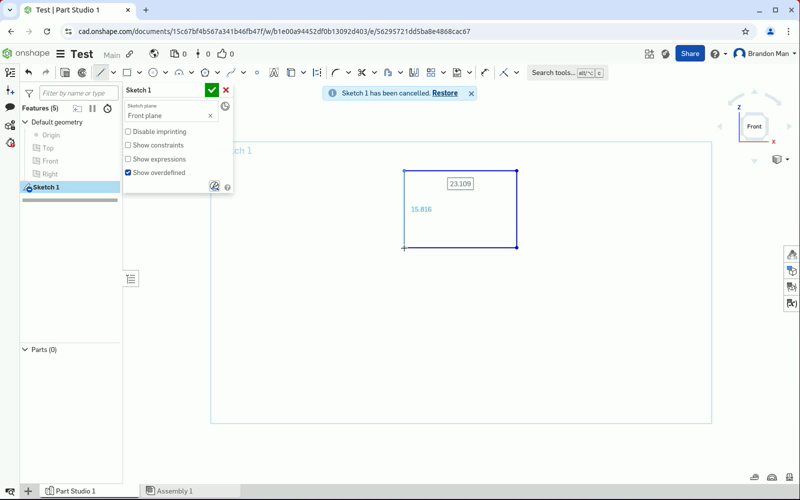
key_up(shift)
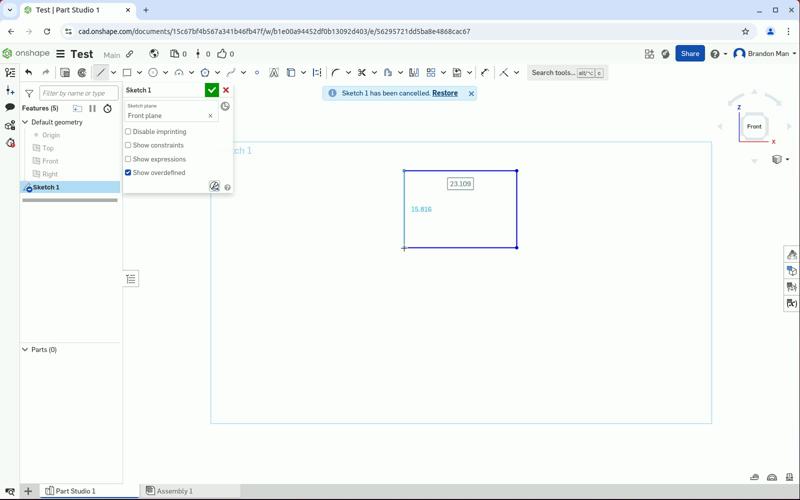
click(404, 247)
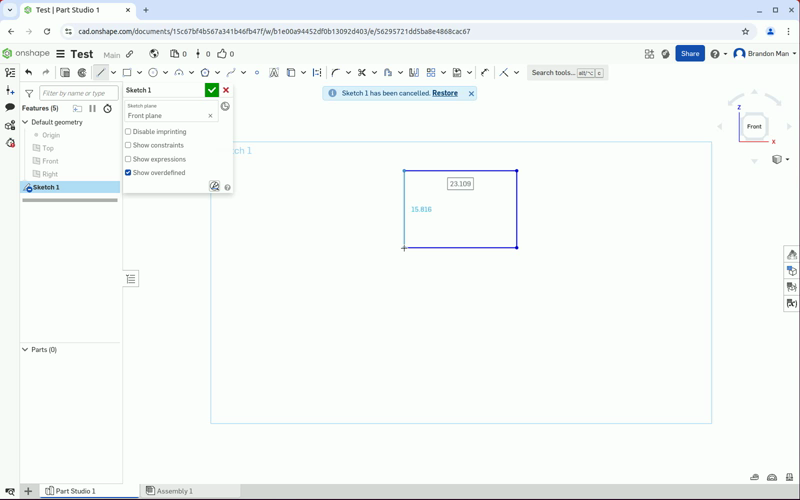
key(esc)
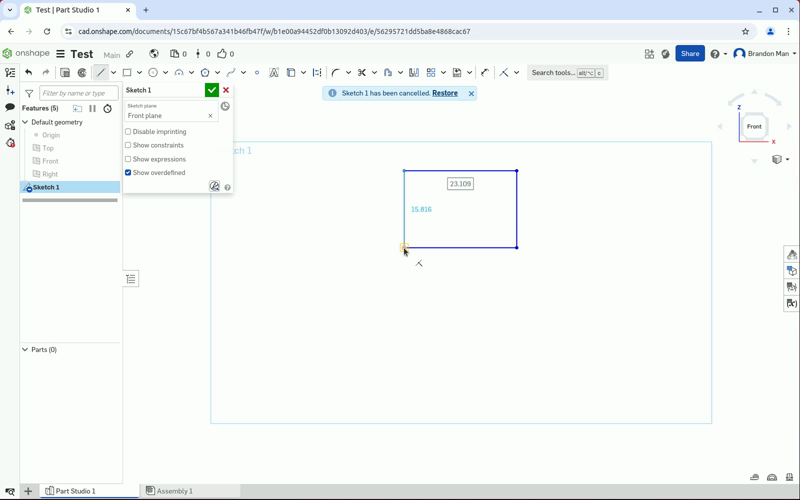
mouse_move(481, 214)
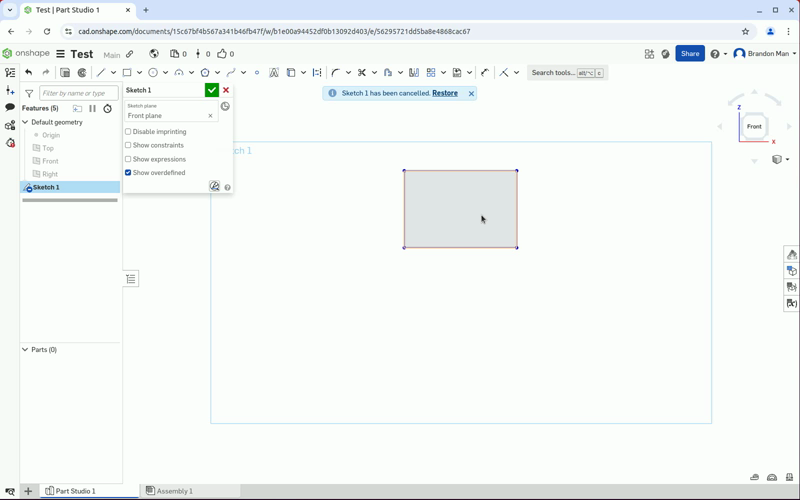
click(481, 214)
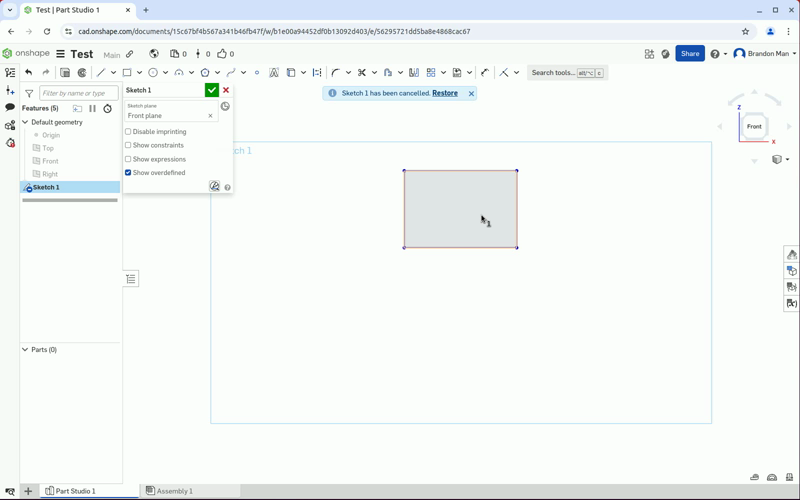
mouse_move(73, 352)
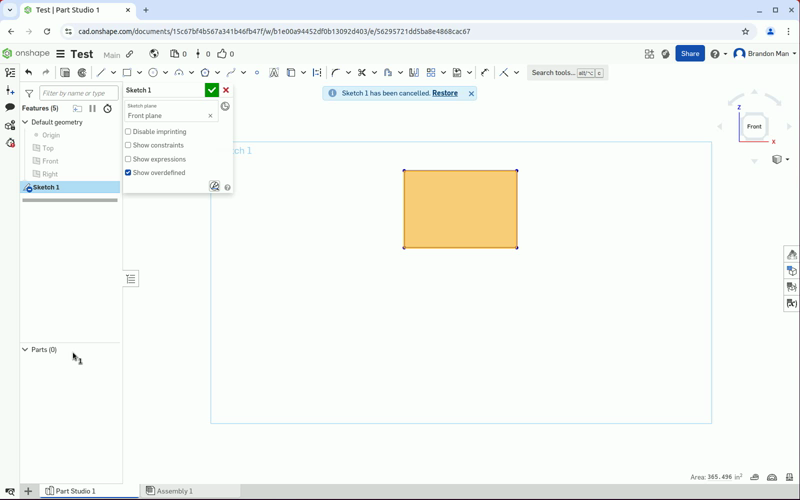
key(shift+y)
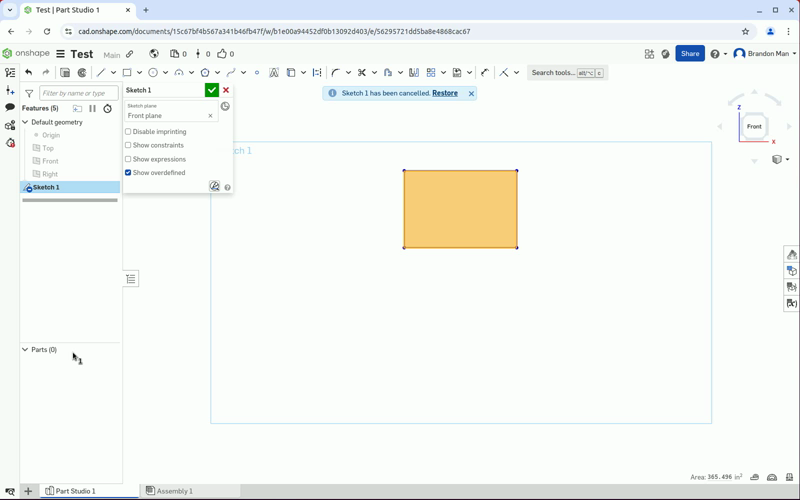
key(shift+e)
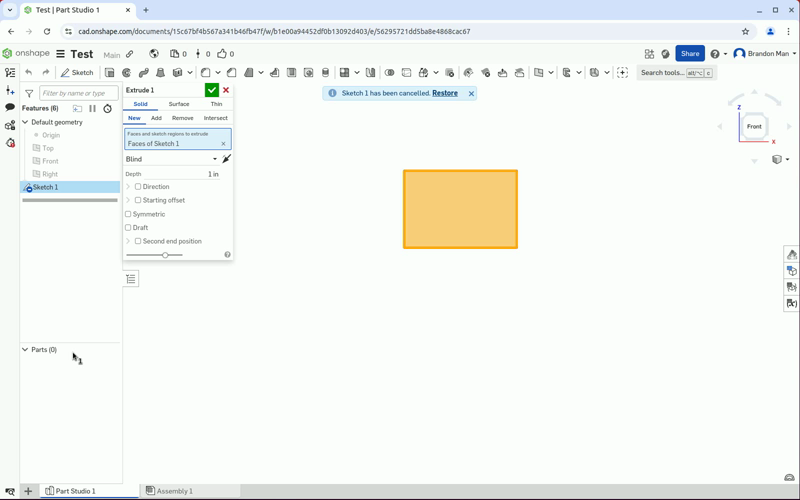
mouse_move(143, 106)
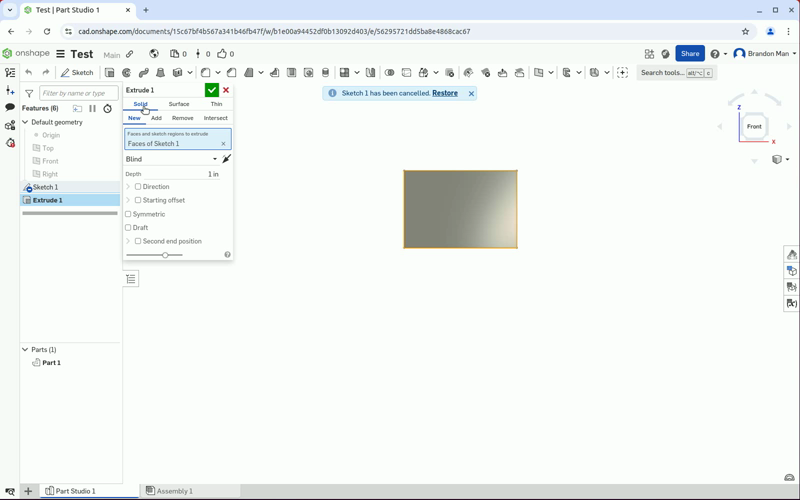
click(143, 106)
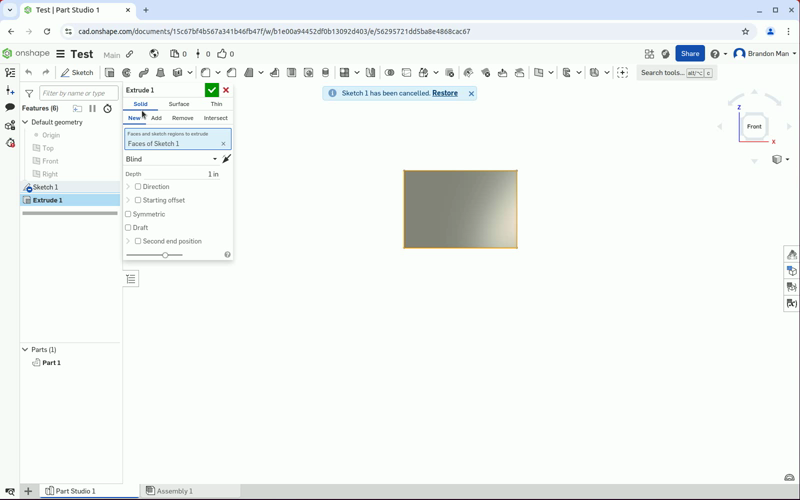
mouse_move(137, 120)
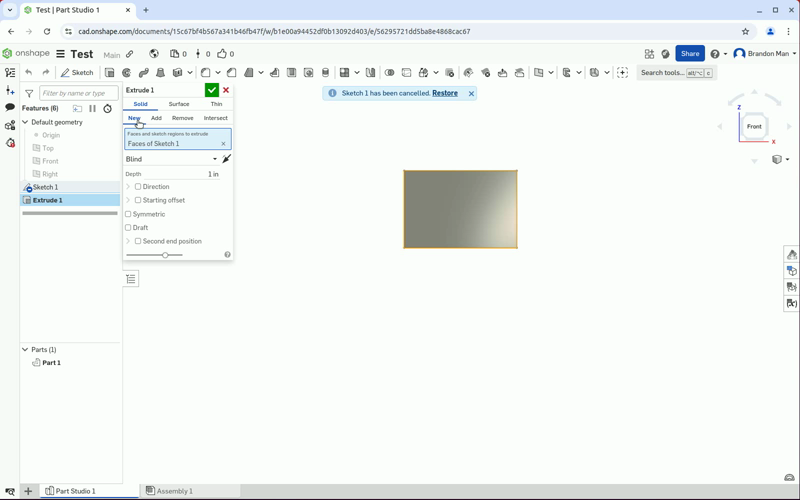
click(137, 120)
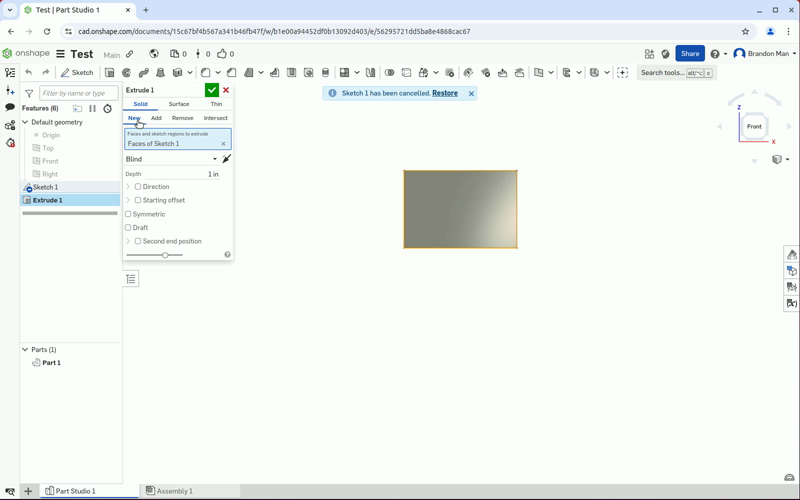
key(tab, 4)
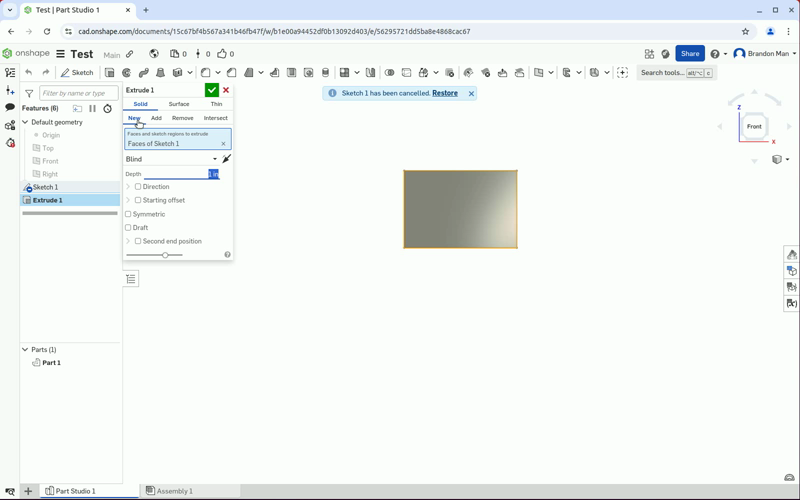
text(-0.241)
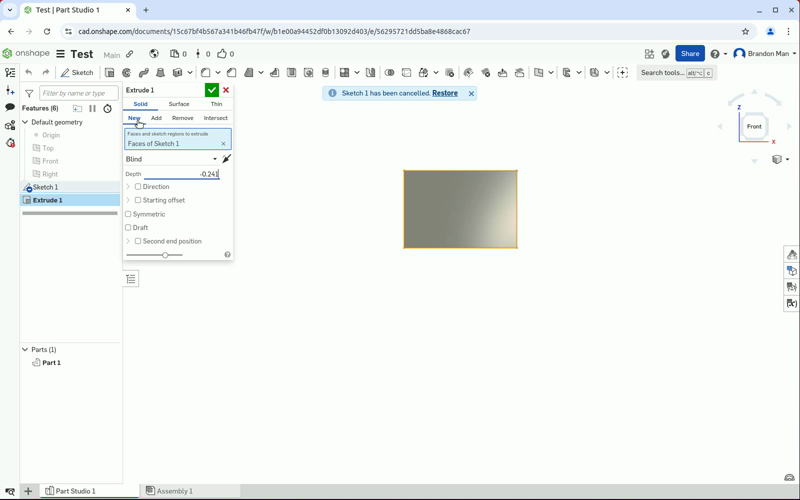
key(enter)
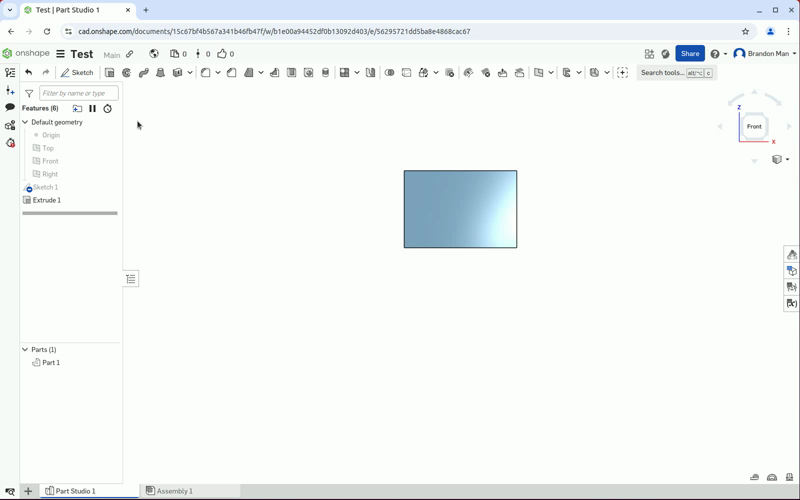
key(shift+h)
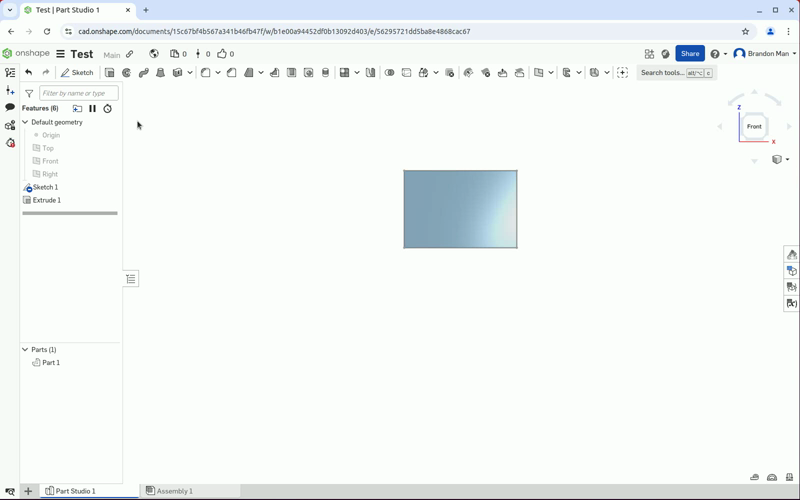
key(shift+h)
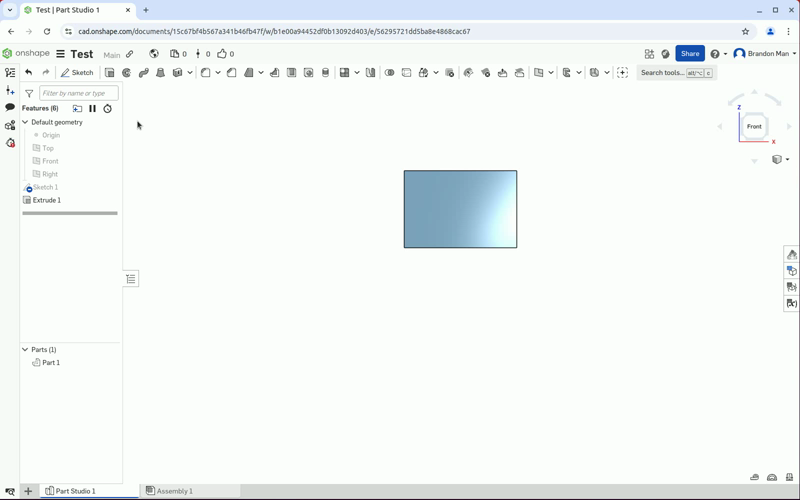
mouse_move(73, 189)
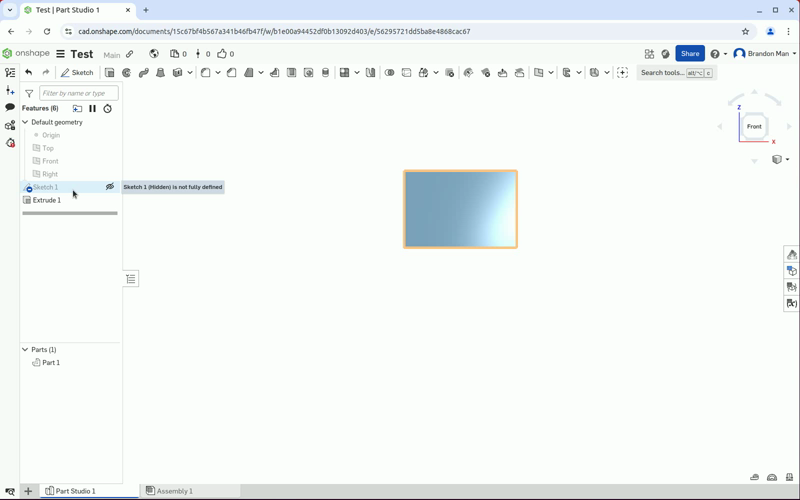
click(73, 189)
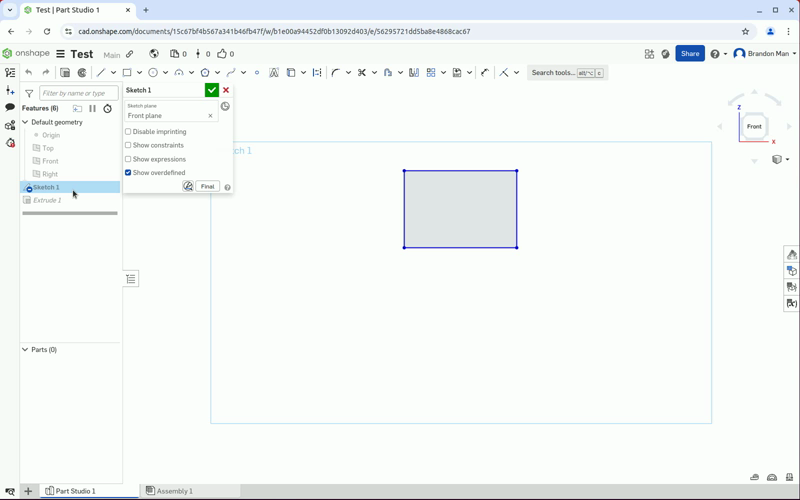
mouse_move(229, 92)
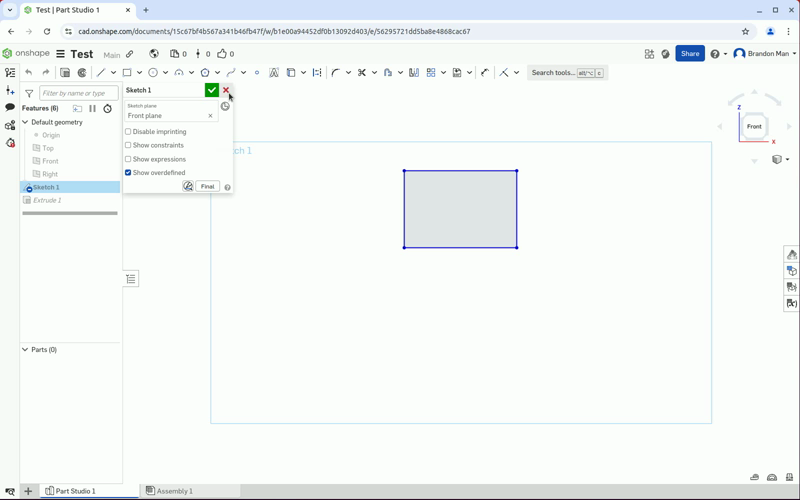
click(229, 92)
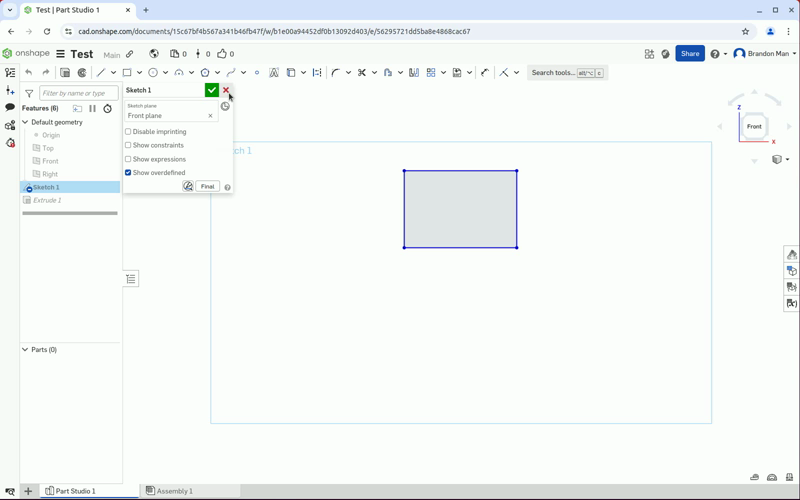
key(shift+s)
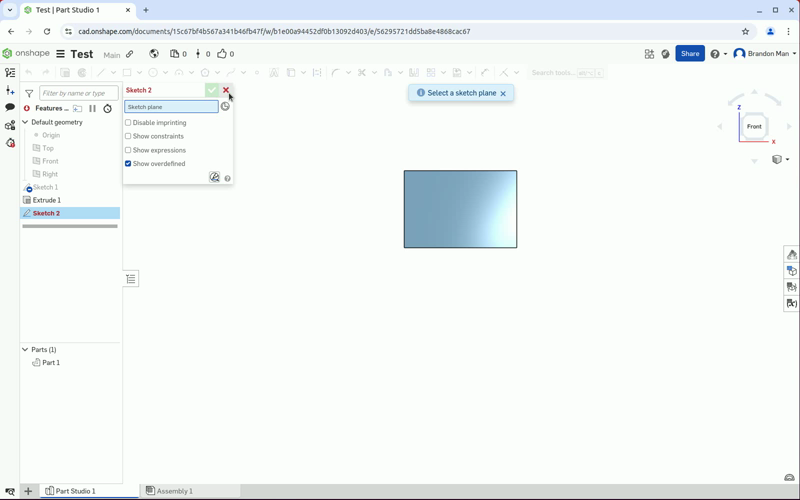
mouse_move(73, 163)
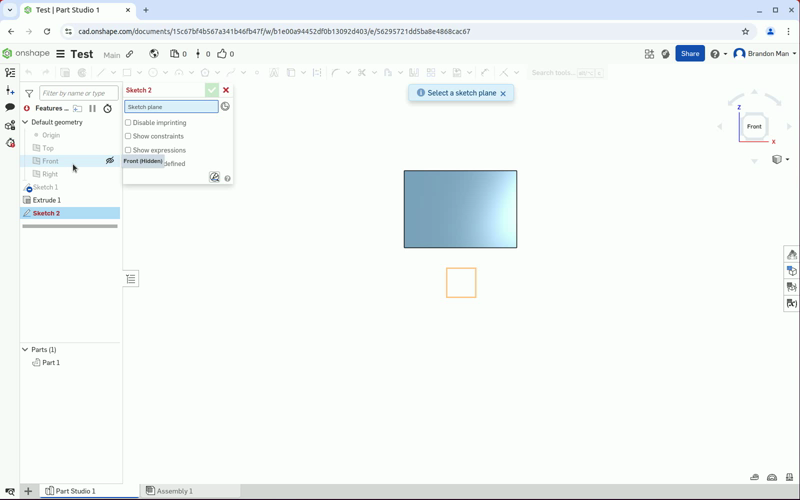
click(73, 163)
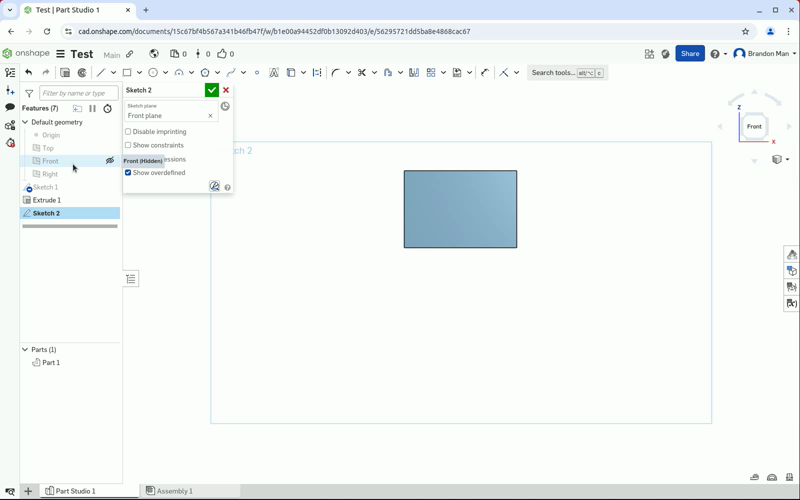
mouse_move(73, 352)
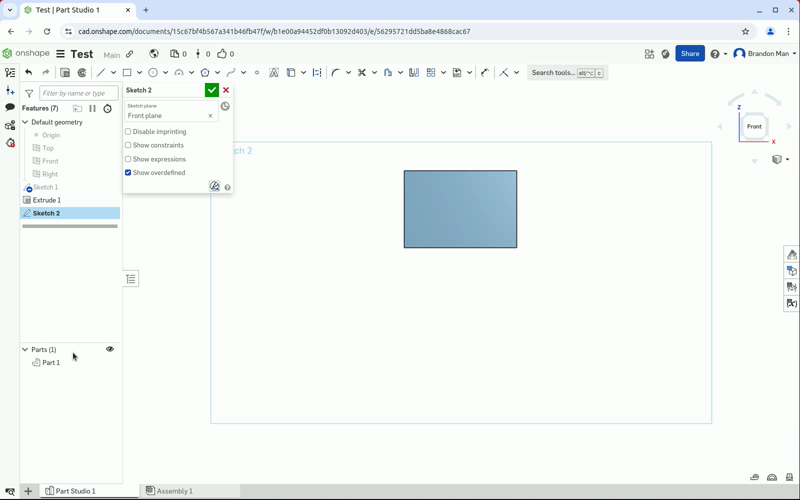
key(y)
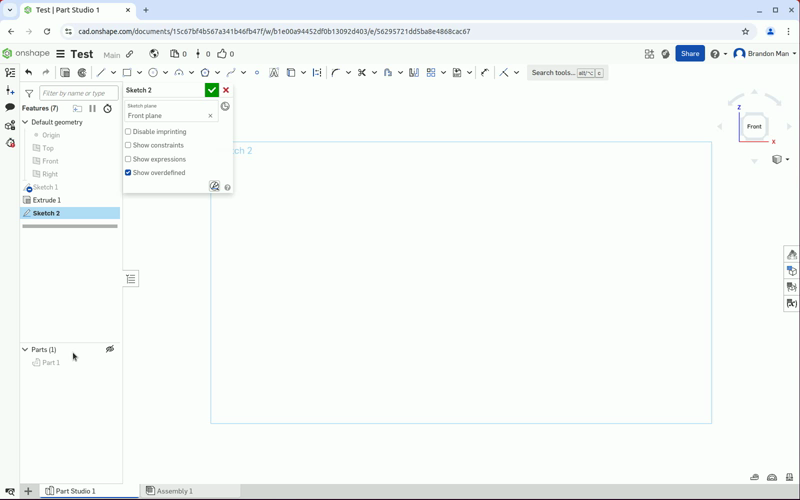
key(l)
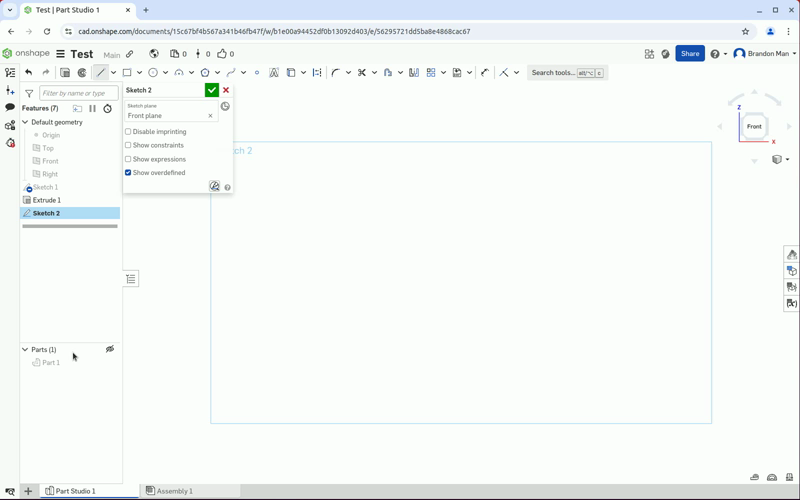
key_down(shift)
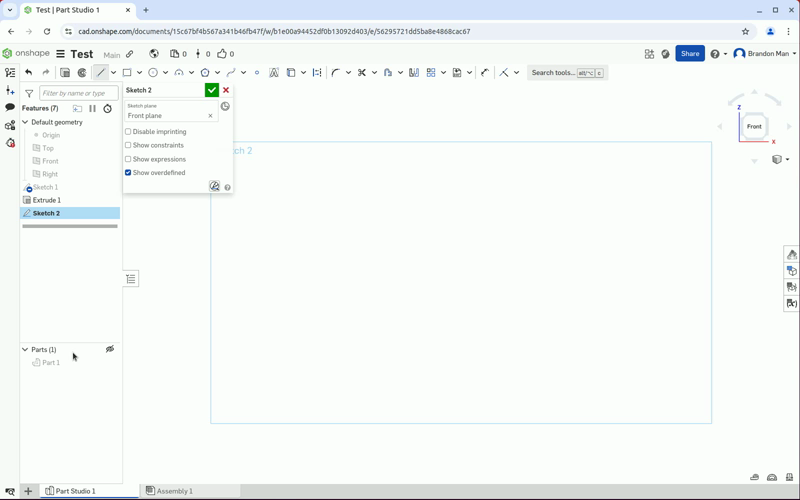
mouse_move(460, 395)
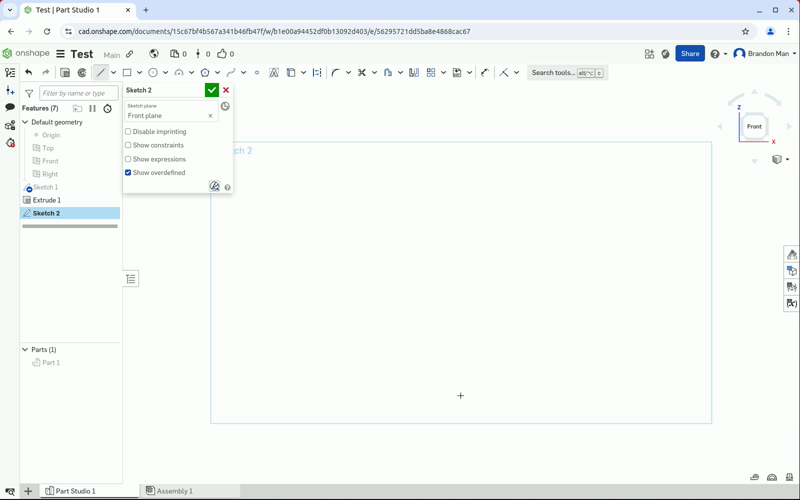
click(460, 395)
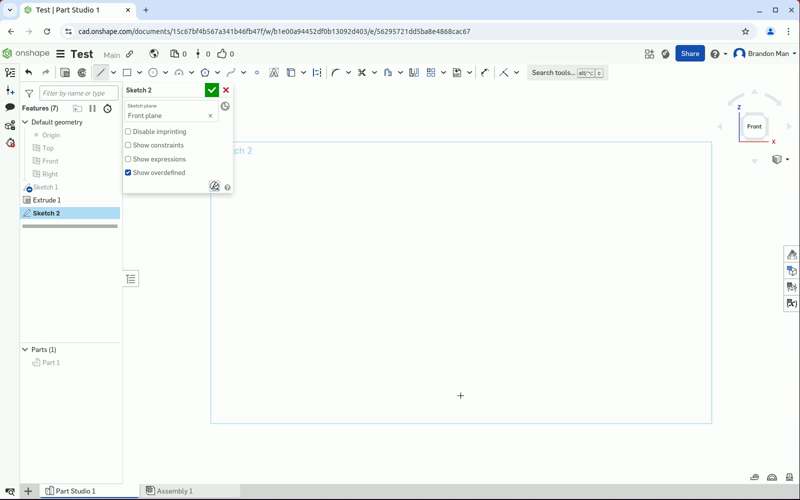
key_up(shift)
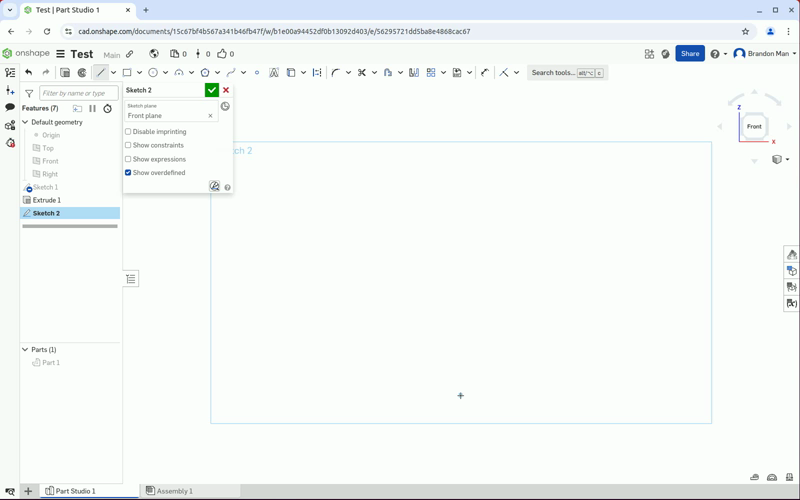
key_down(shift)
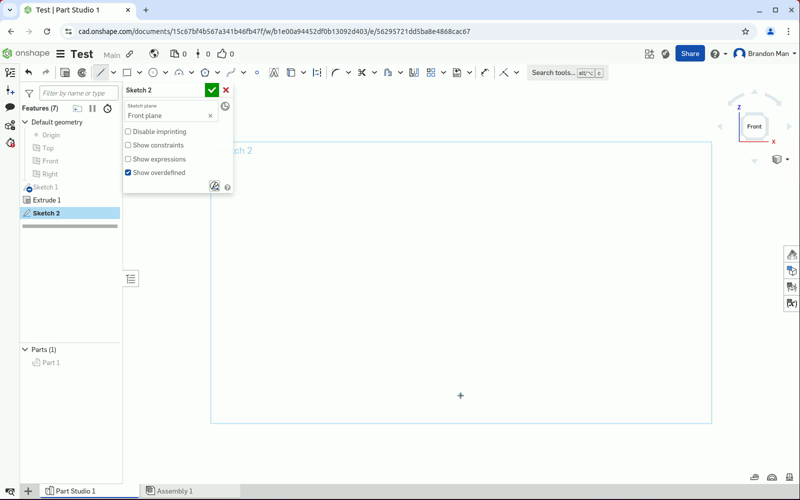
mouse_move(490, 395)
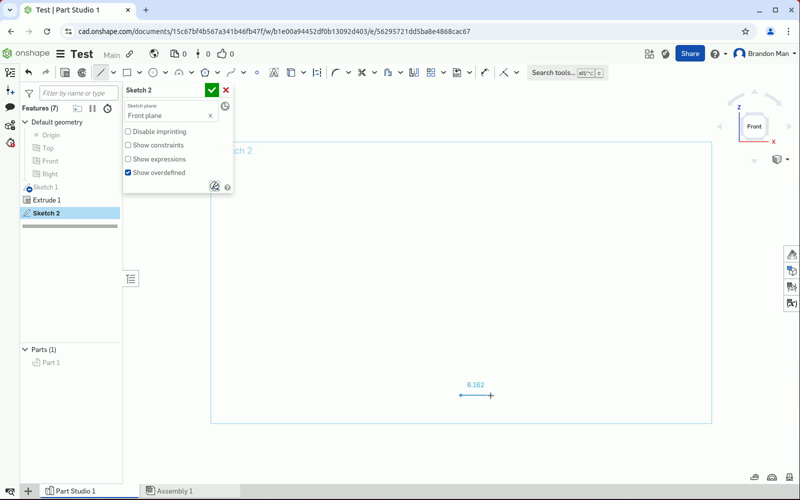
mouse_move(517, 395)
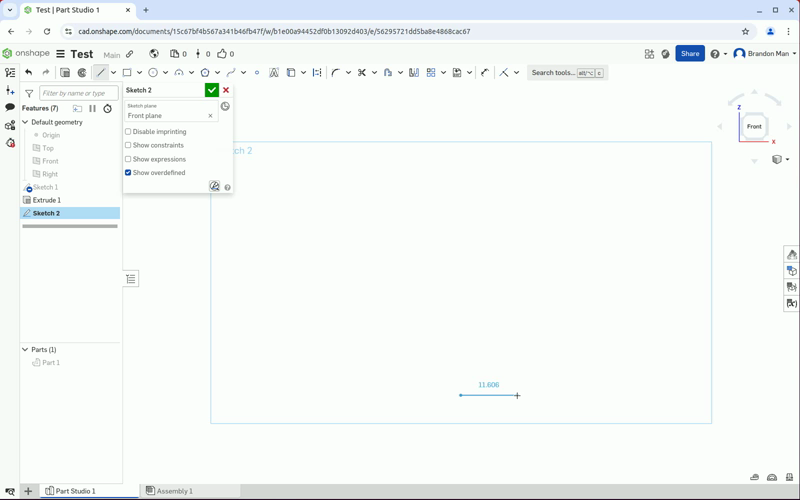
click(517, 395)
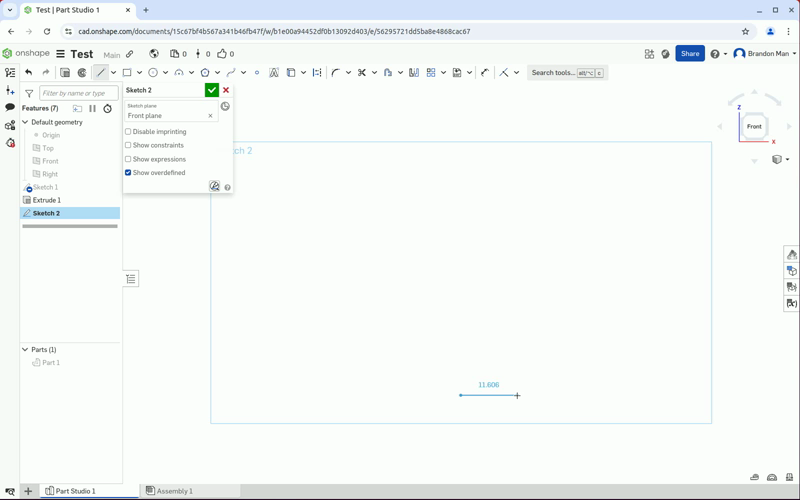
key_up(shift)
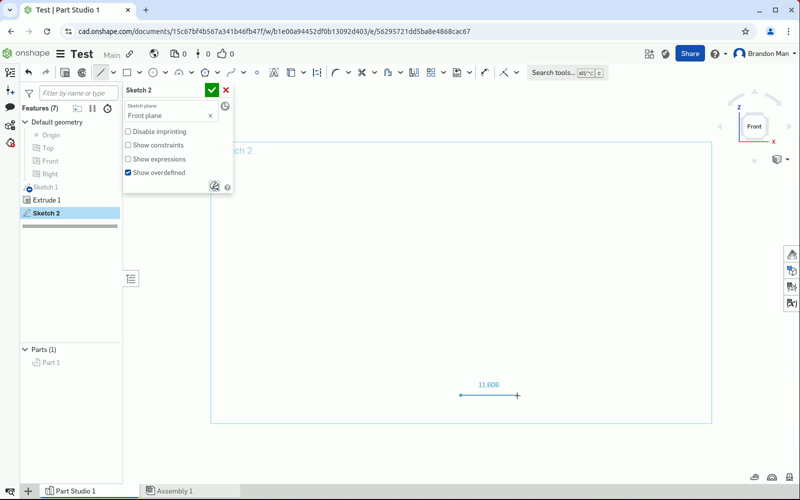
key_down(shift)
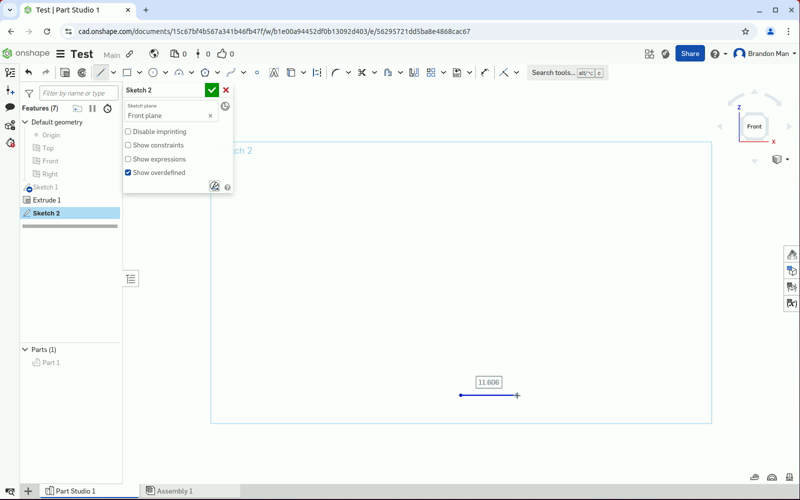
mouse_move(517, 317)
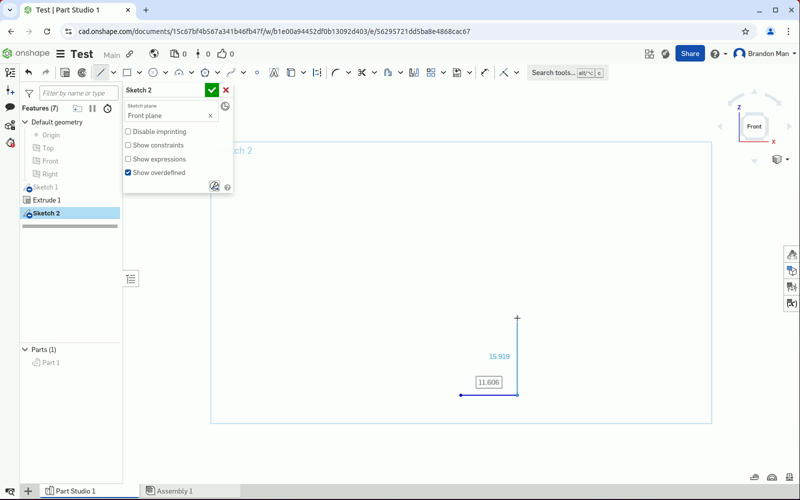
click(517, 317)
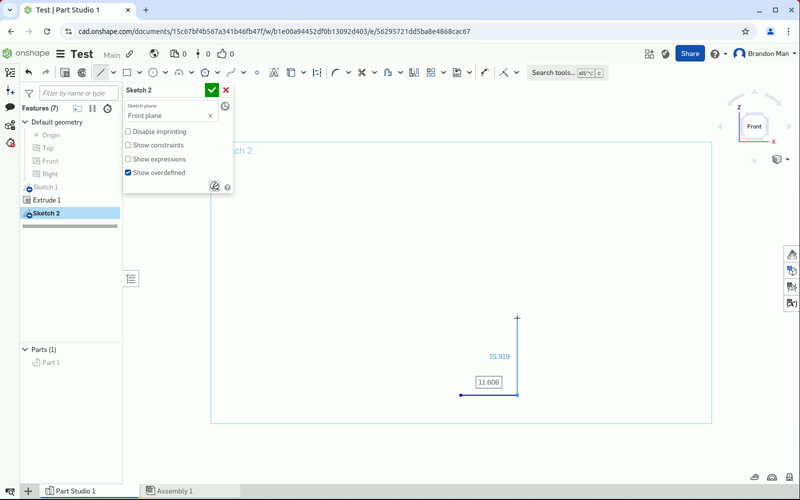
key_up(shift)
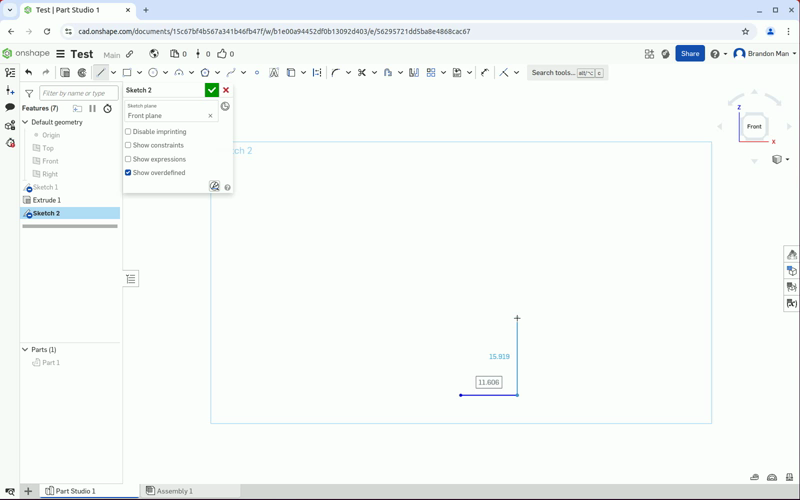
key_down(shift)
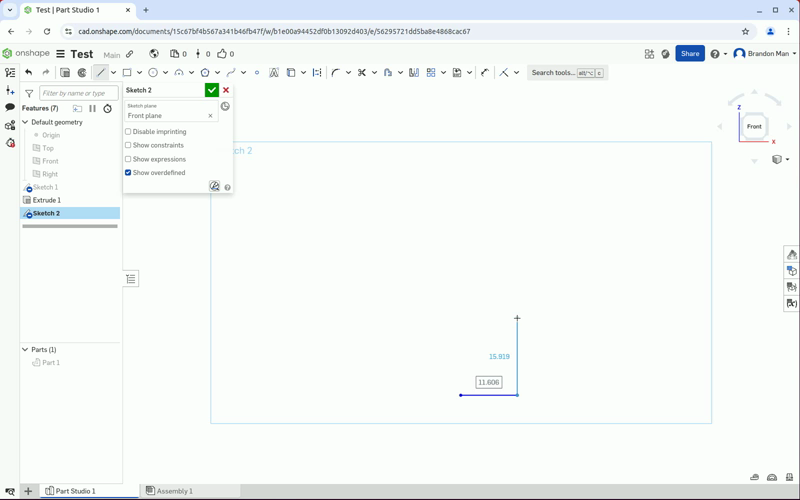
mouse_move(547, 317)
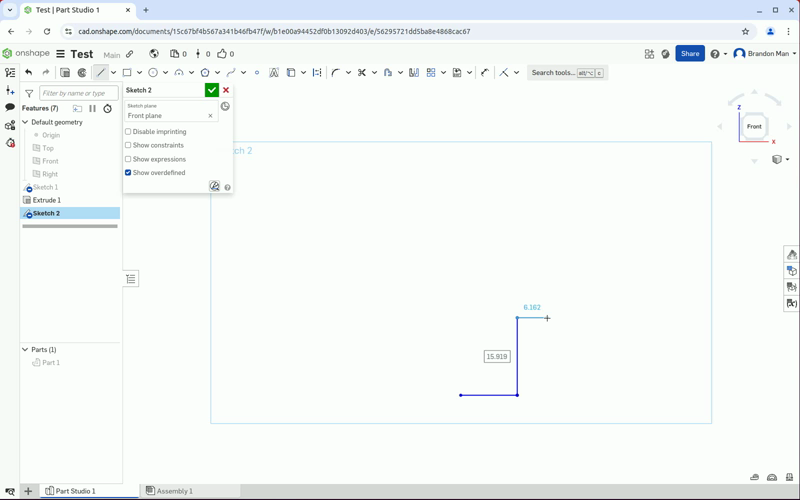
mouse_move(460, 317)
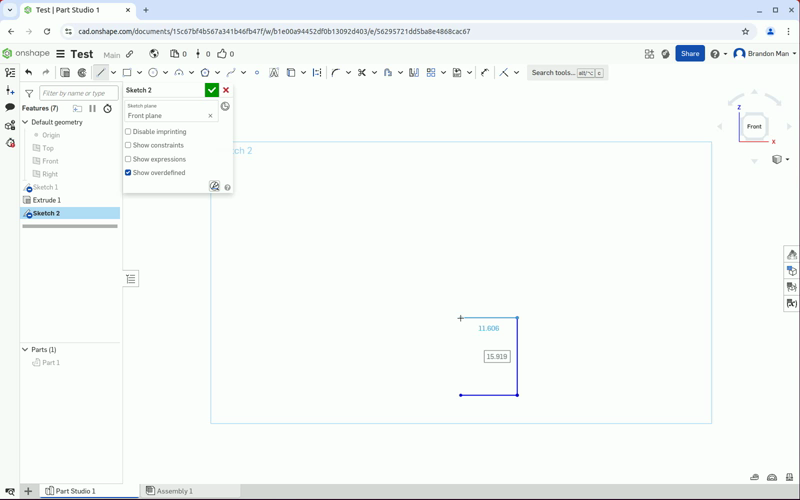
click(460, 317)
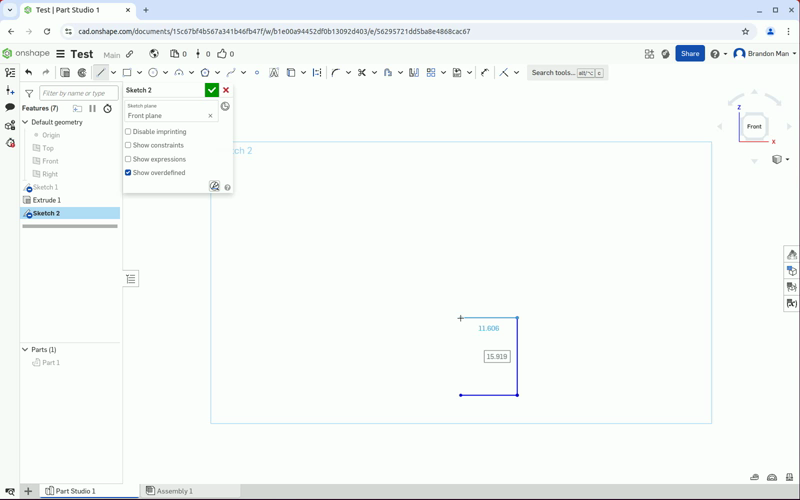
key_up(shift)
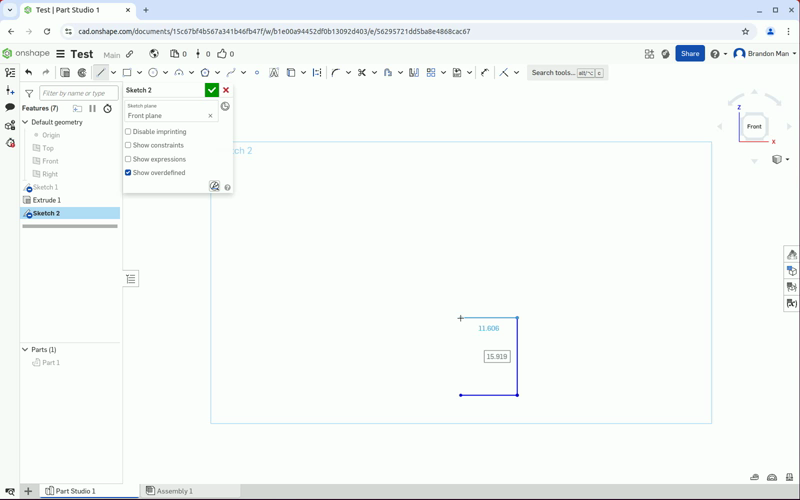
key_down(shift)
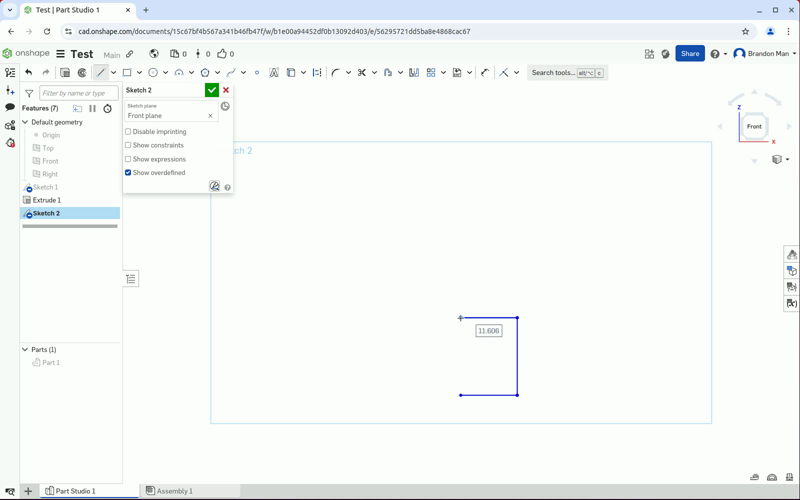
mouse_move(460, 395)
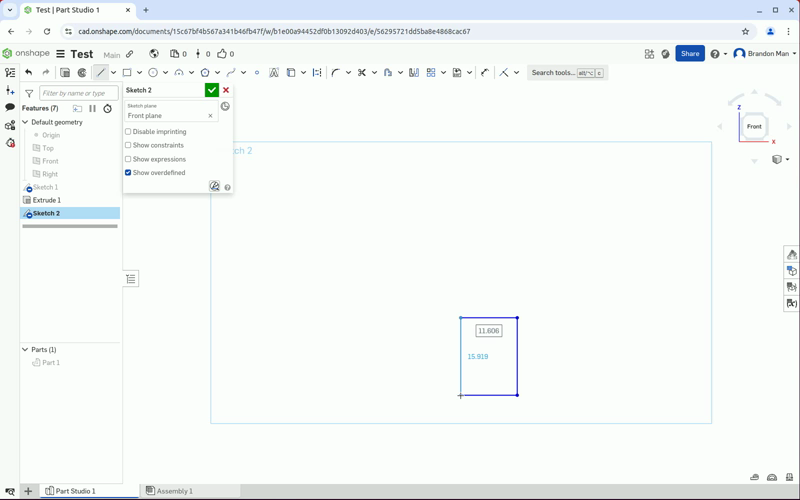
key_up(shift)
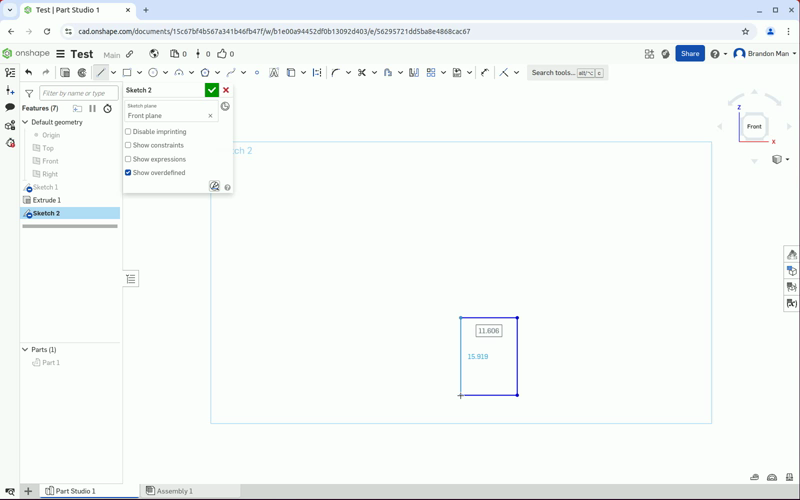
click(460, 395)
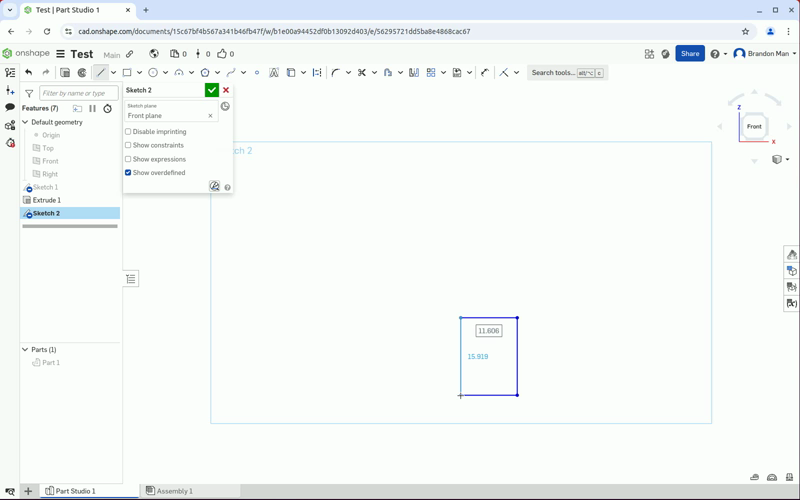
key(esc)
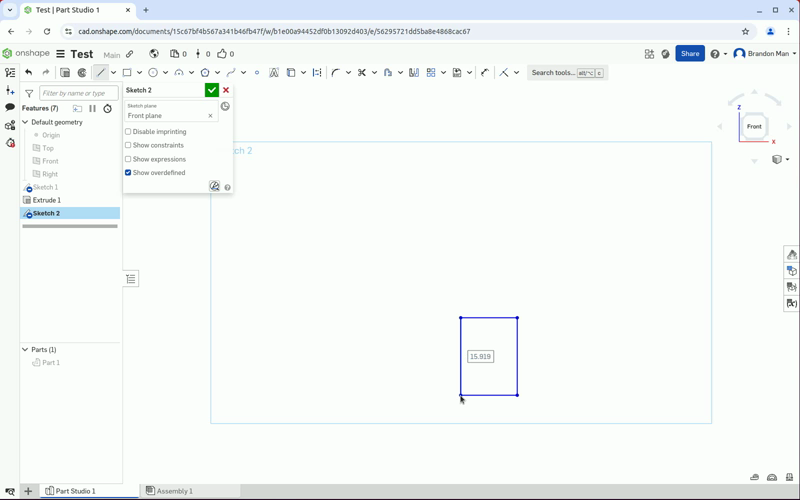
mouse_move(507, 326)
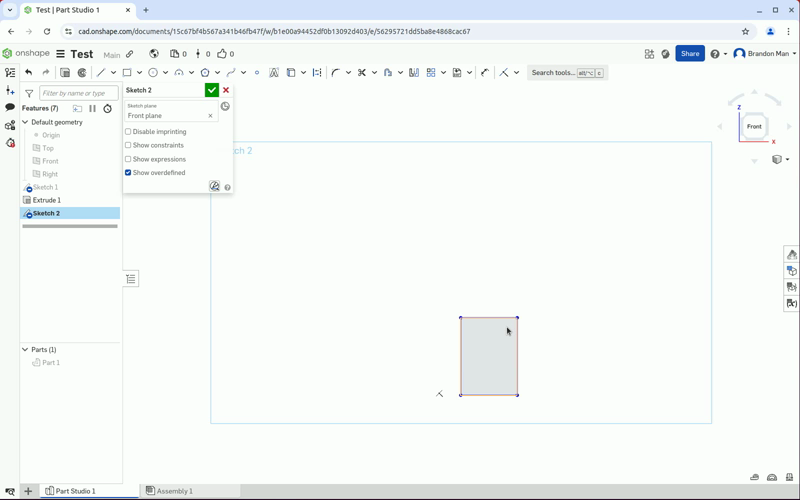
click(507, 326)
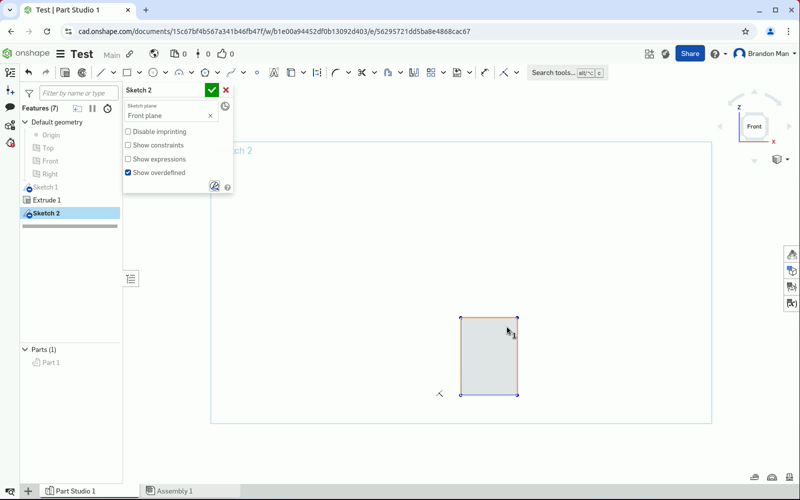
mouse_move(73, 352)
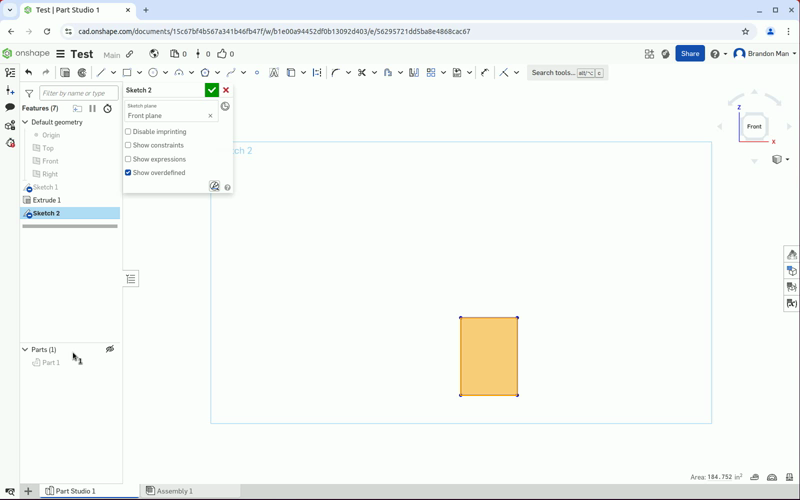
key(shift+y)
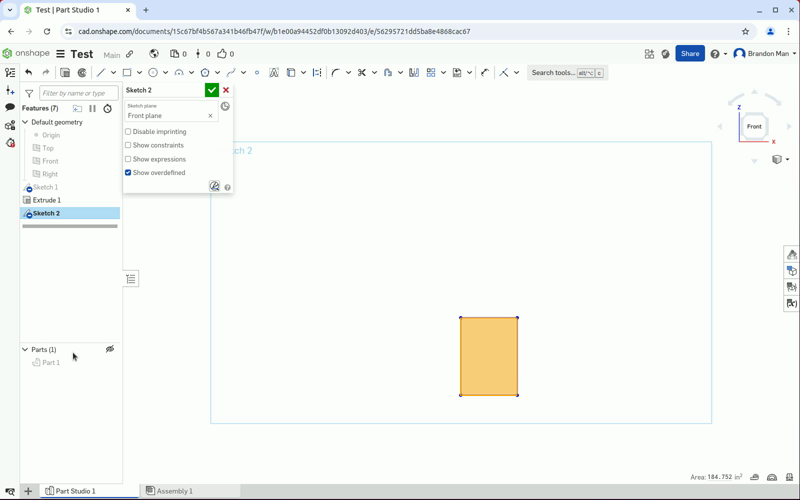
key(shift+e)
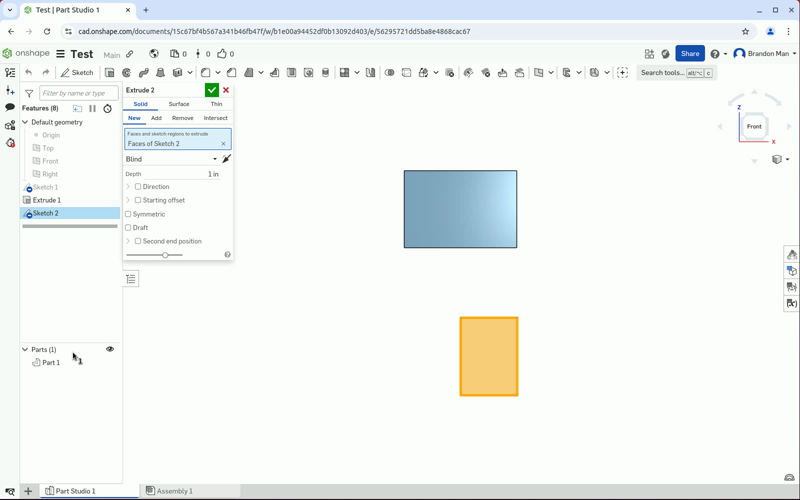
mouse_move(143, 106)
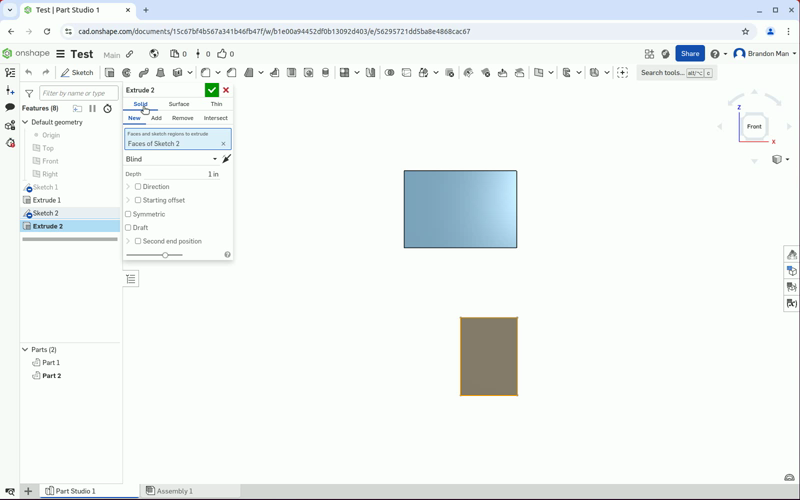
click(143, 106)
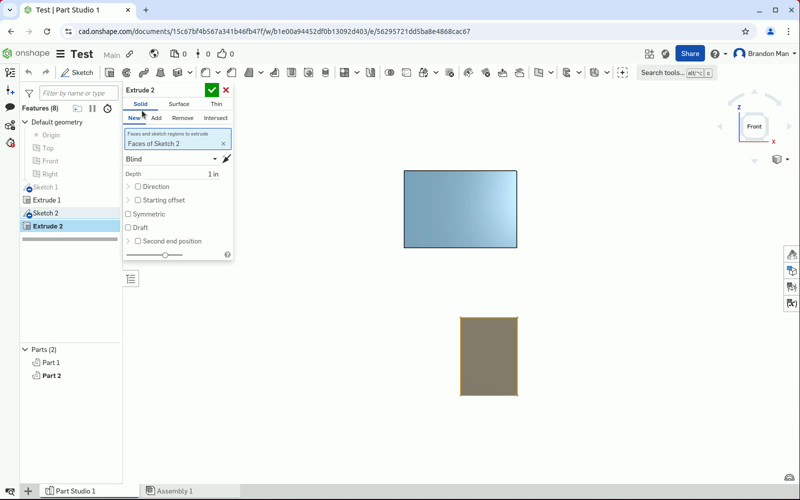
mouse_move(137, 120)
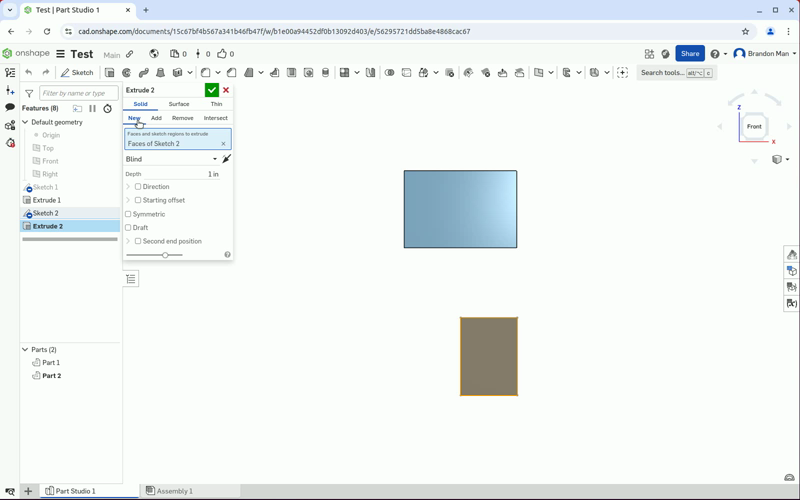
click(137, 120)
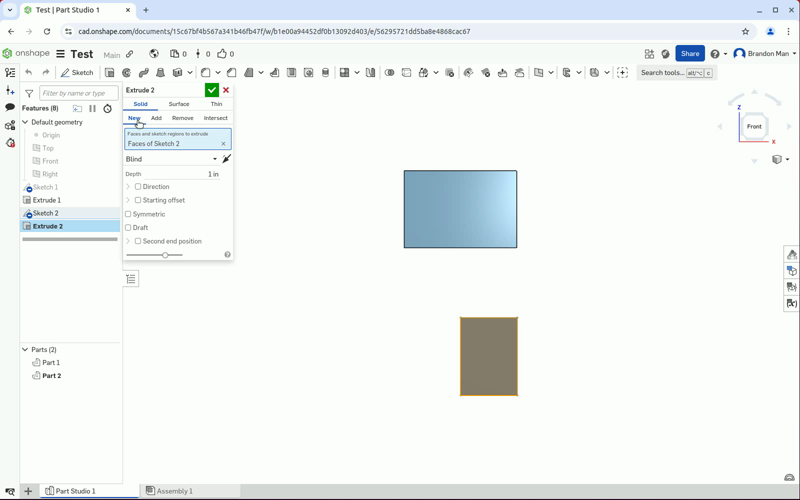
key(tab, 4)
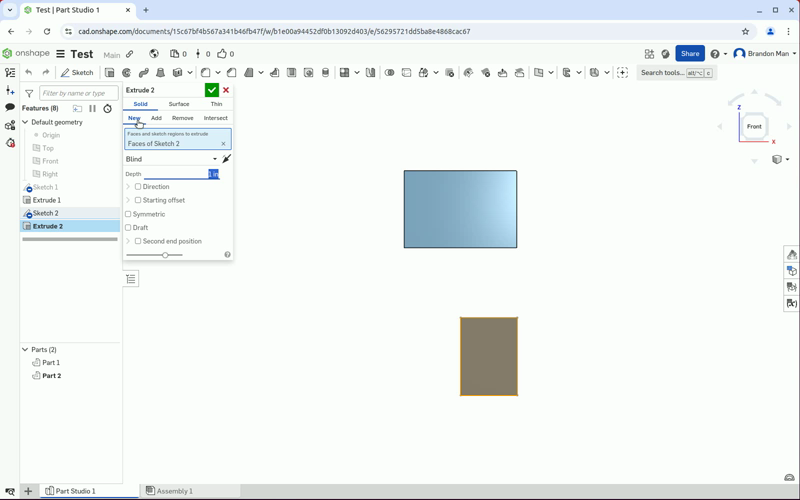
text(-0.241)
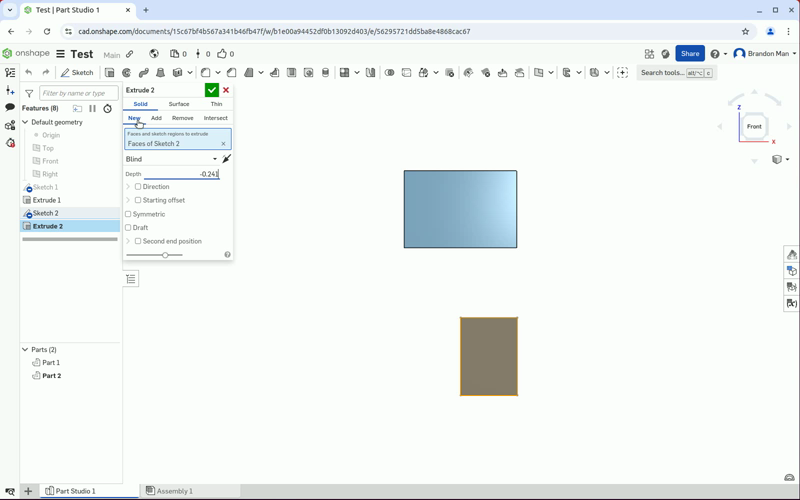
key(enter)
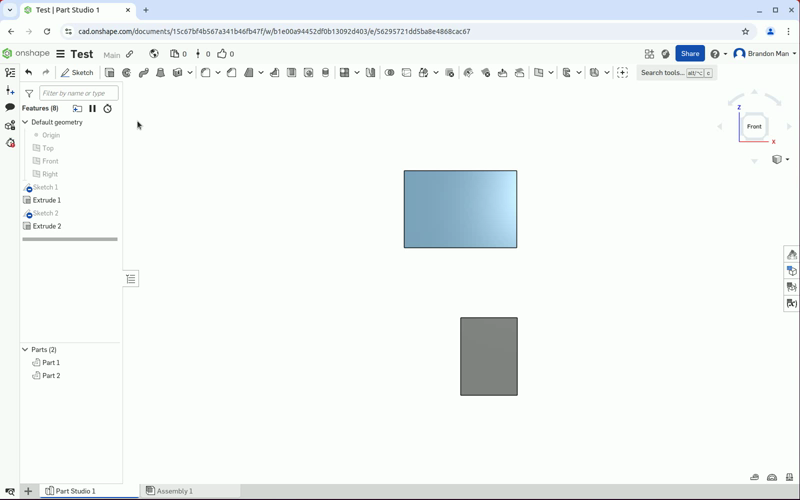
key(shift+h)
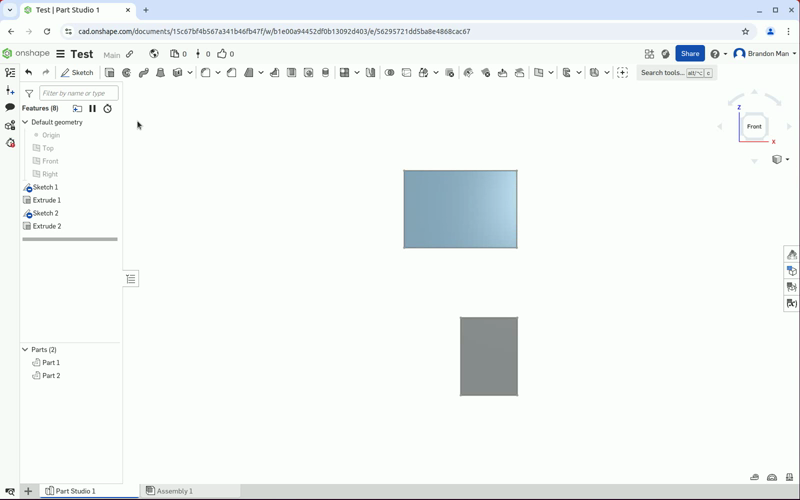
key(shift+h)
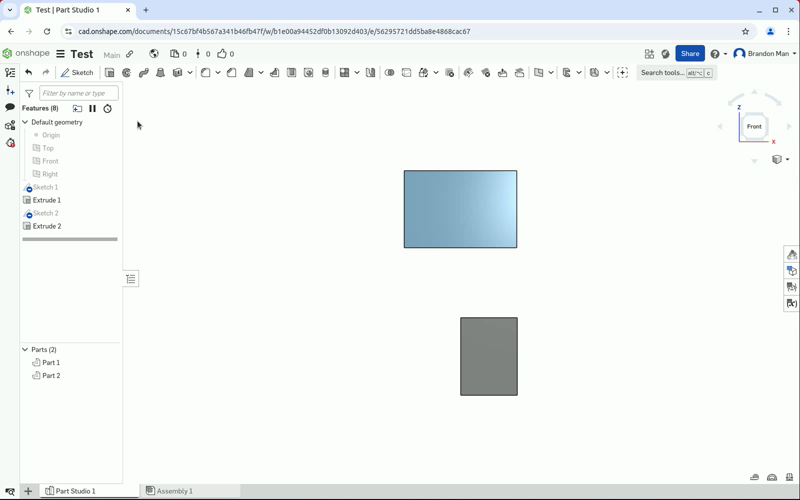
mouse_move(73, 189)
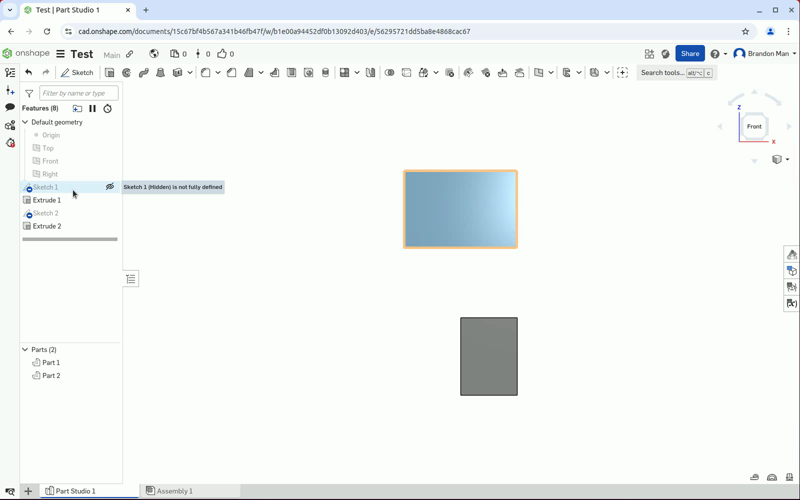
click(73, 189)
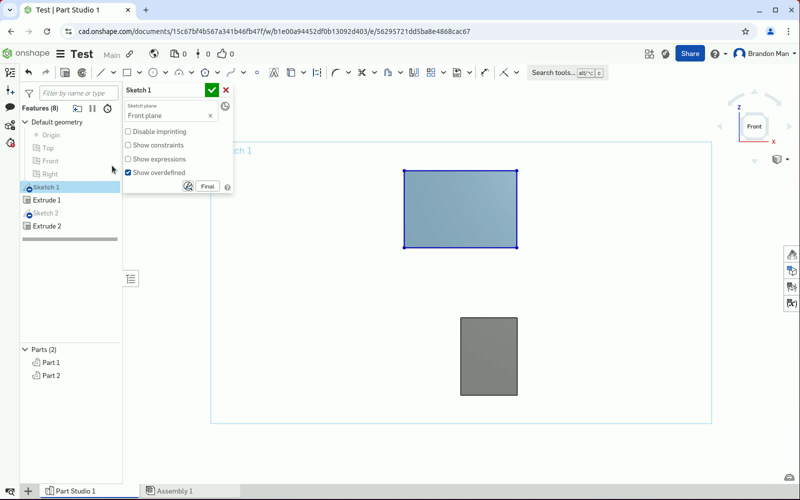
mouse_move(229, 92)
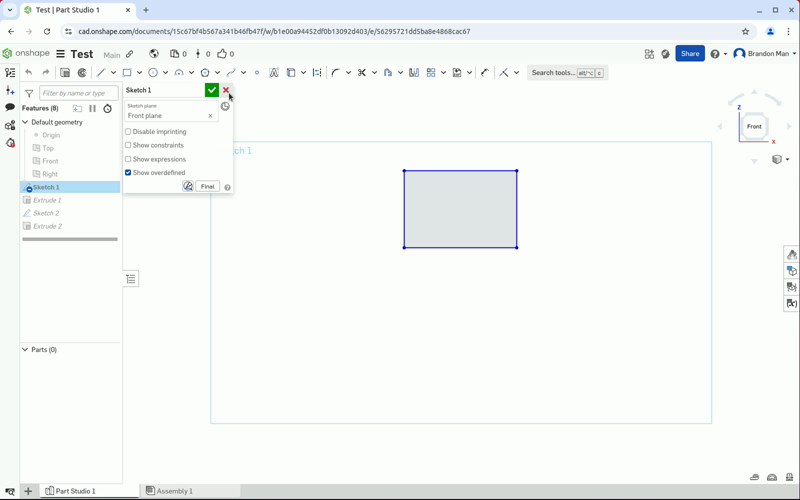
click(229, 92)
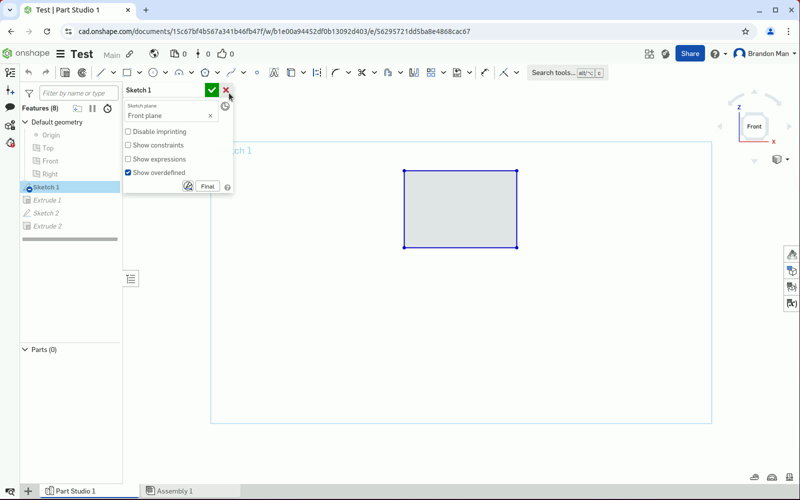
key(shift+s)
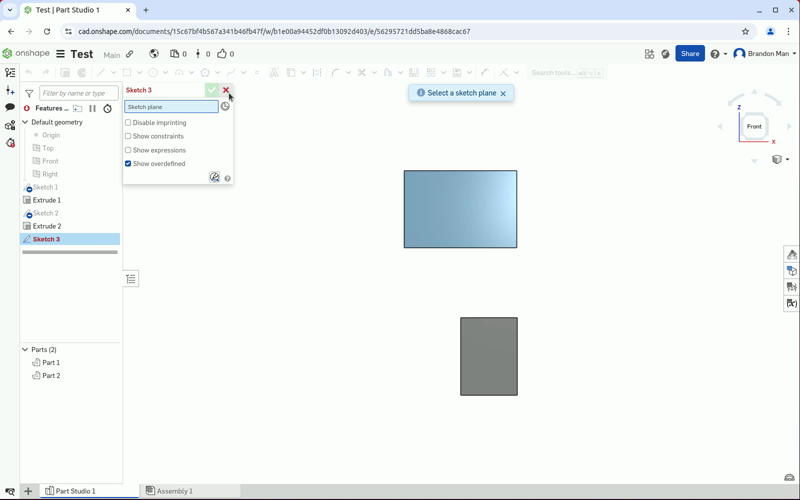
mouse_move(73, 163)
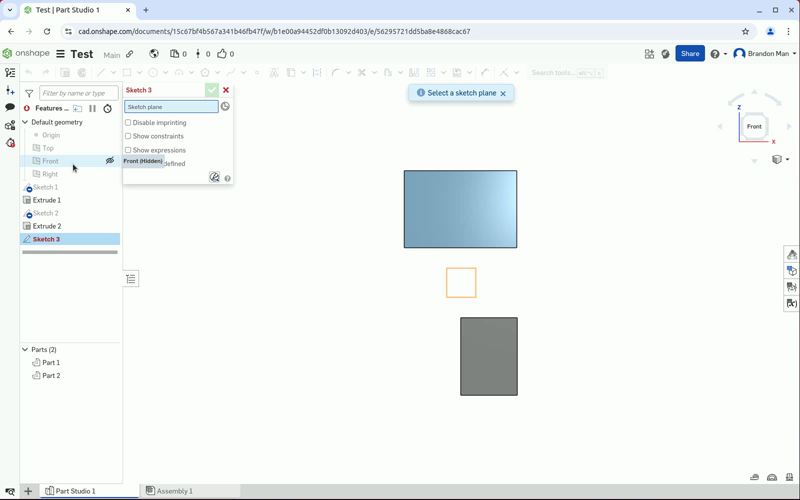
click(73, 163)
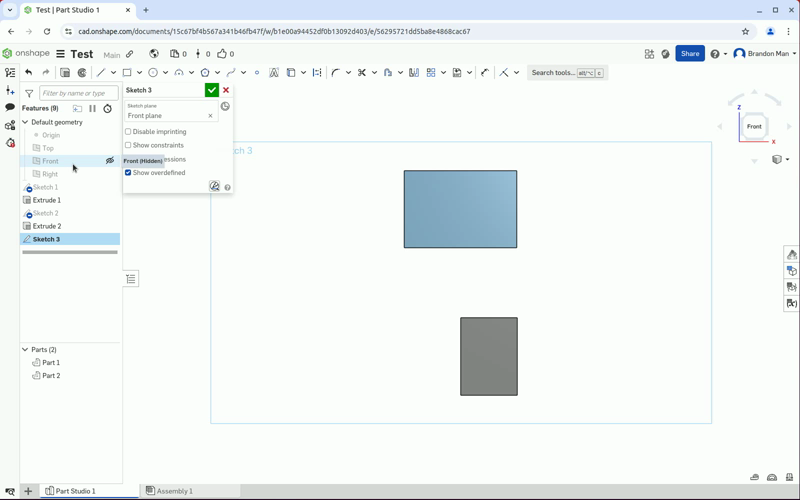
mouse_move(73, 352)
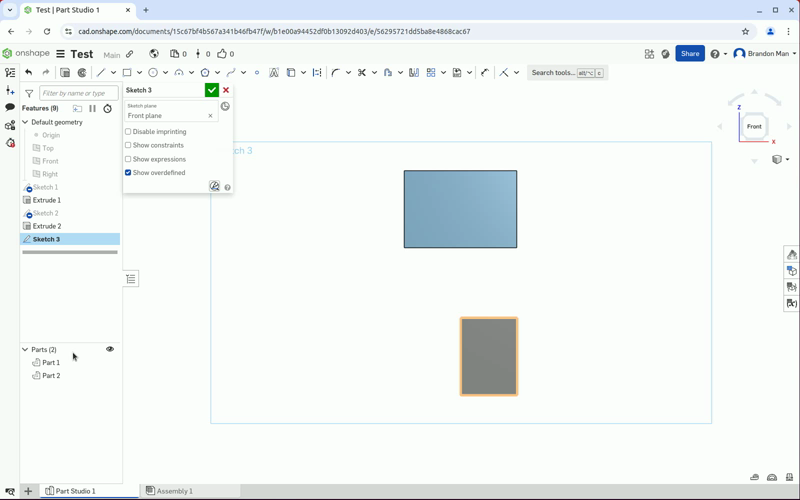
key(y)
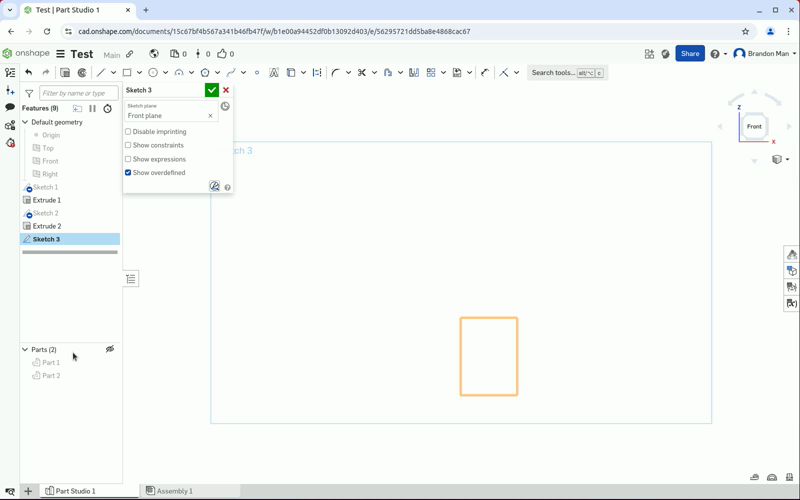
key(l)
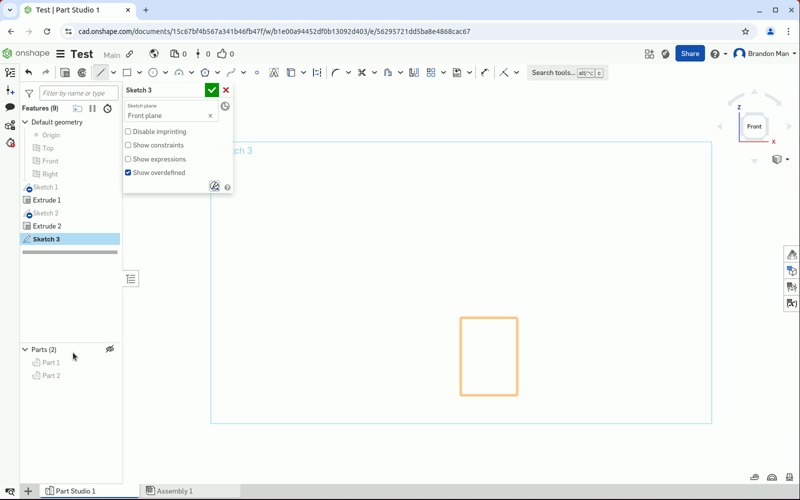
key_down(shift)
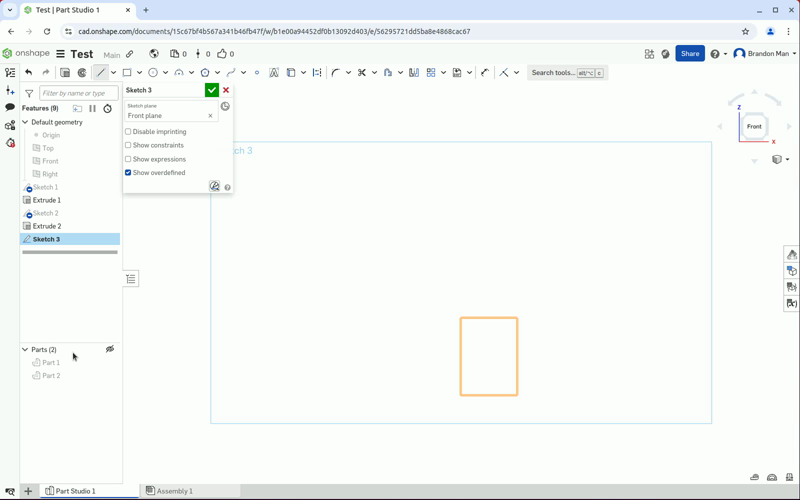
mouse_move(404, 395)
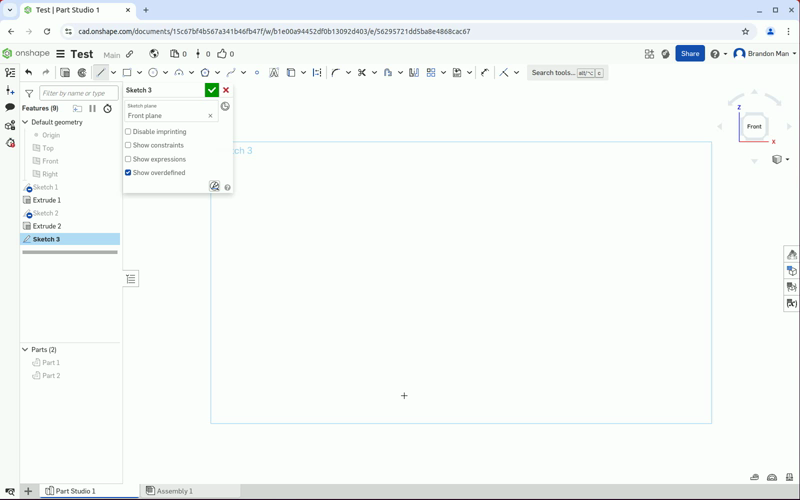
click(404, 395)
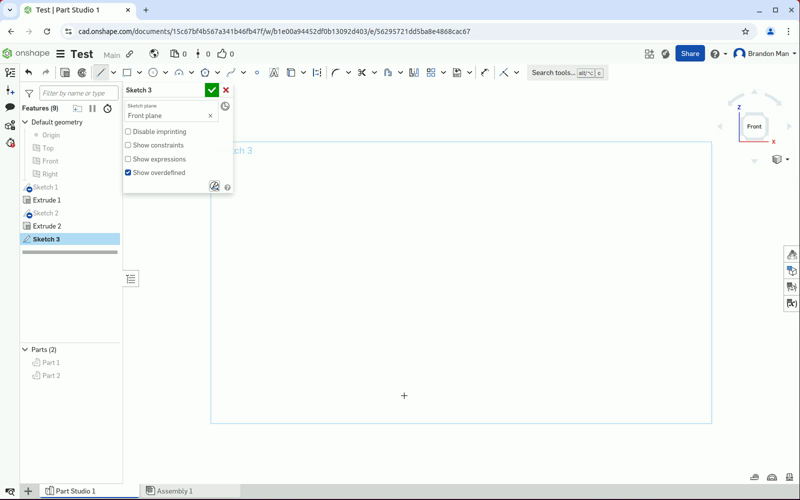
key_up(shift)
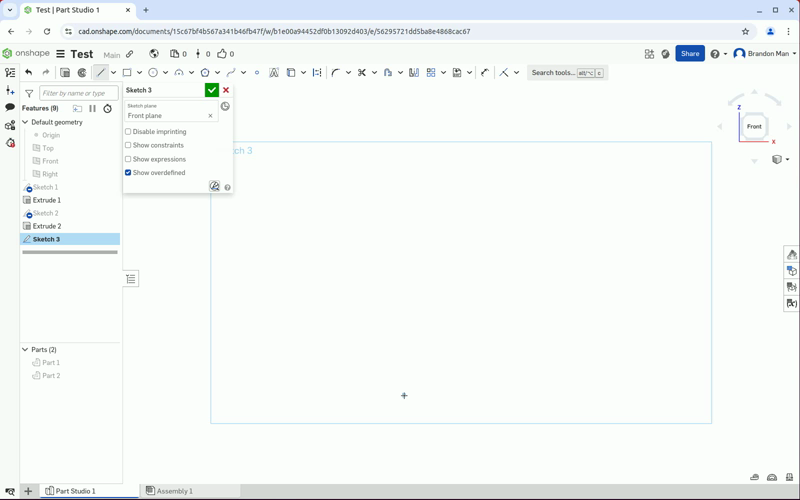
key_down(shift)
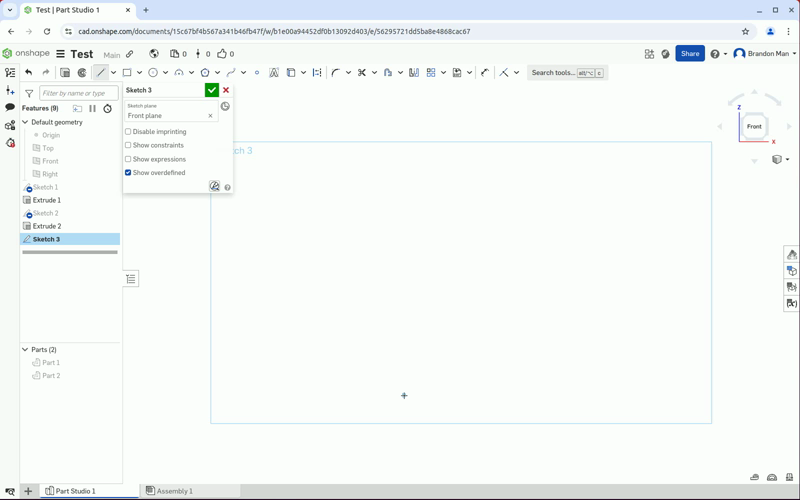
mouse_move(434, 395)
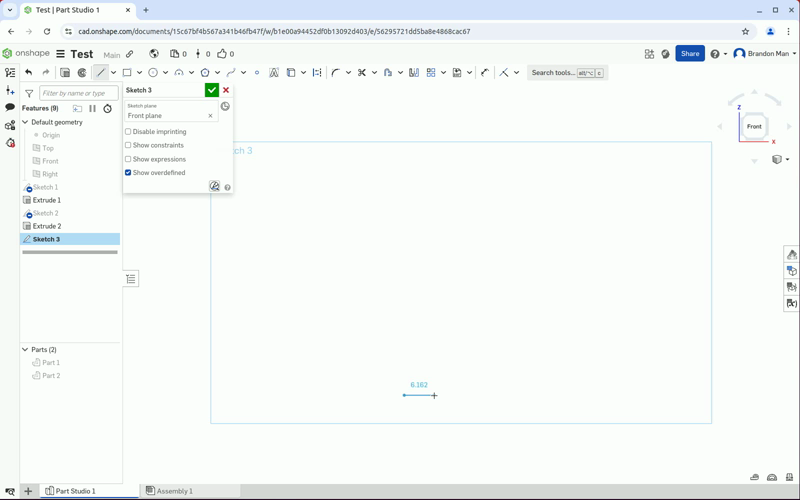
mouse_move(461, 395)
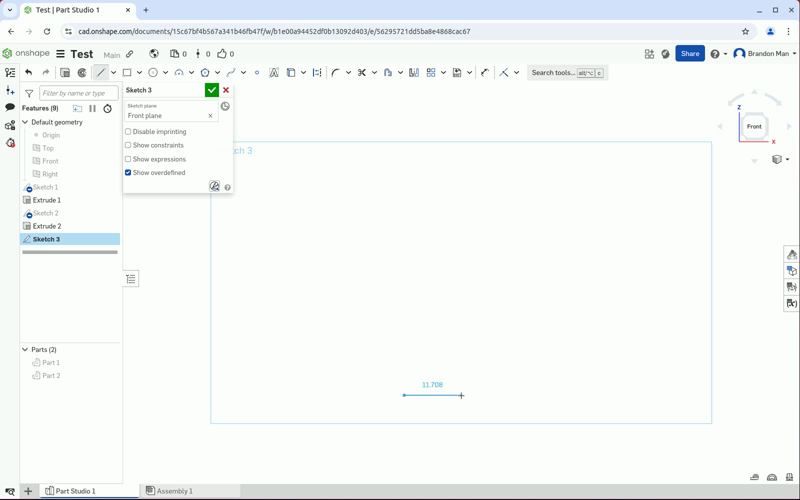
click(461, 395)
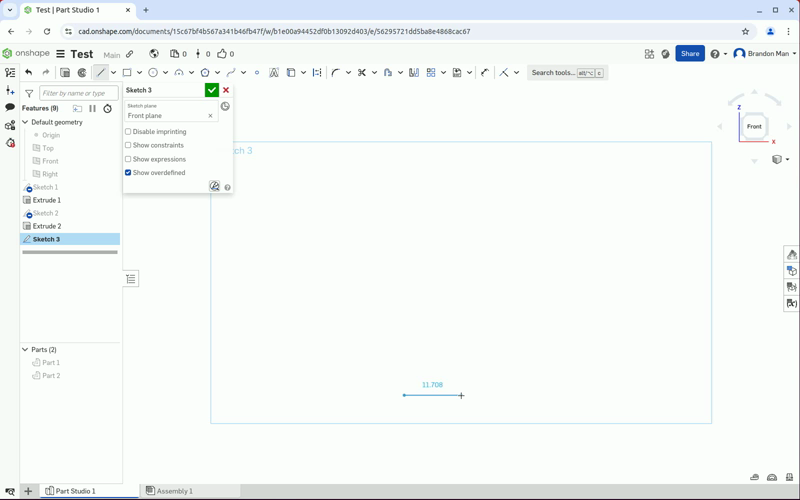
key_up(shift)
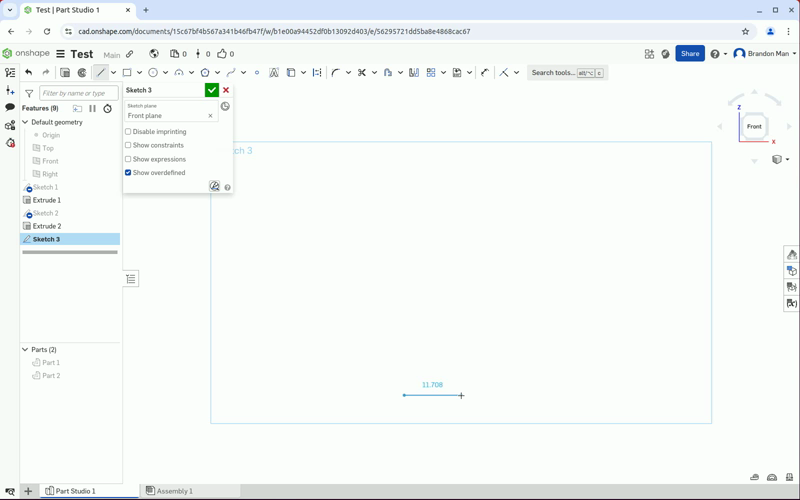
key_down(shift)
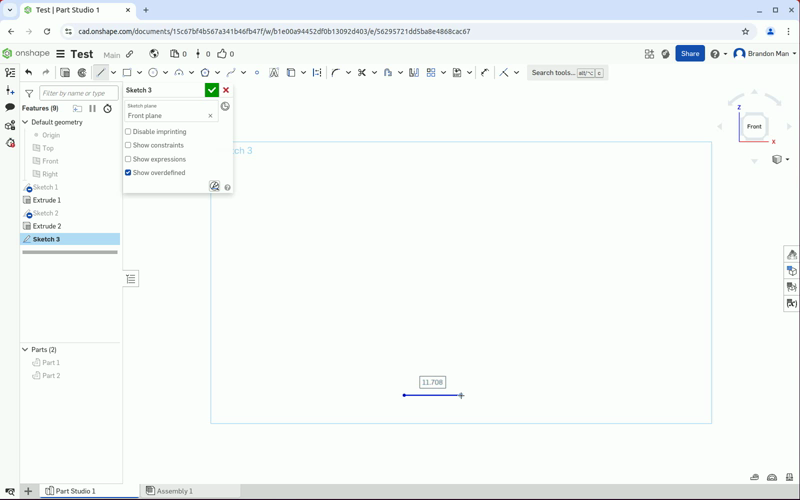
mouse_move(461, 317)
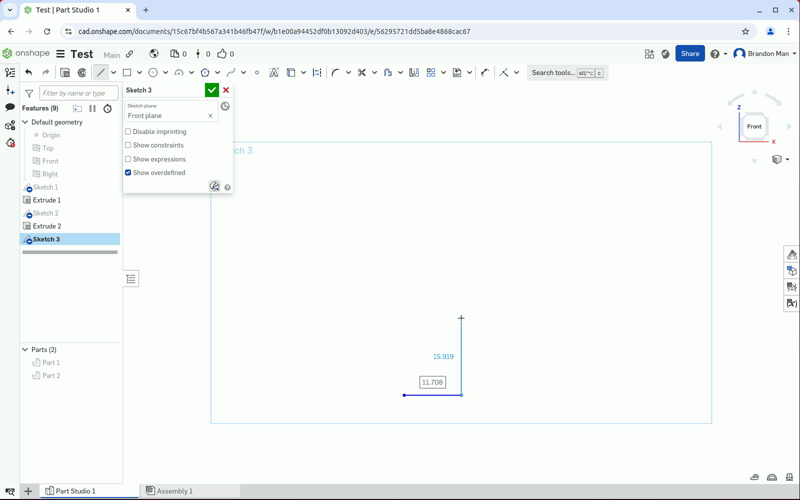
click(461, 317)
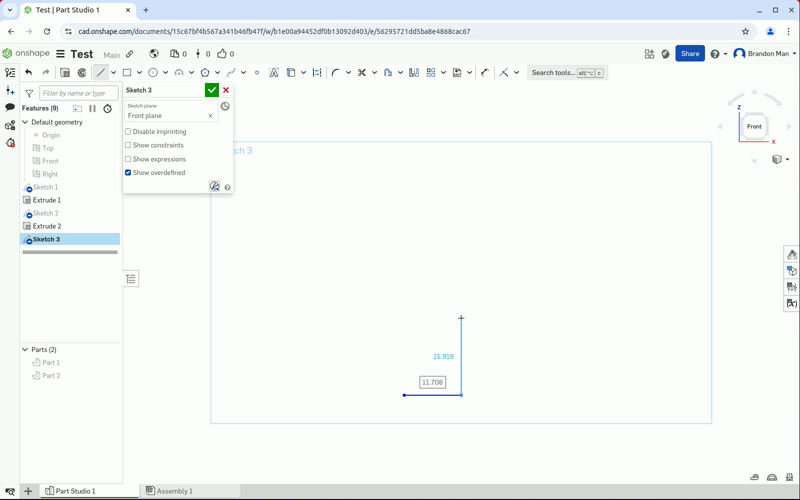
key_up(shift)
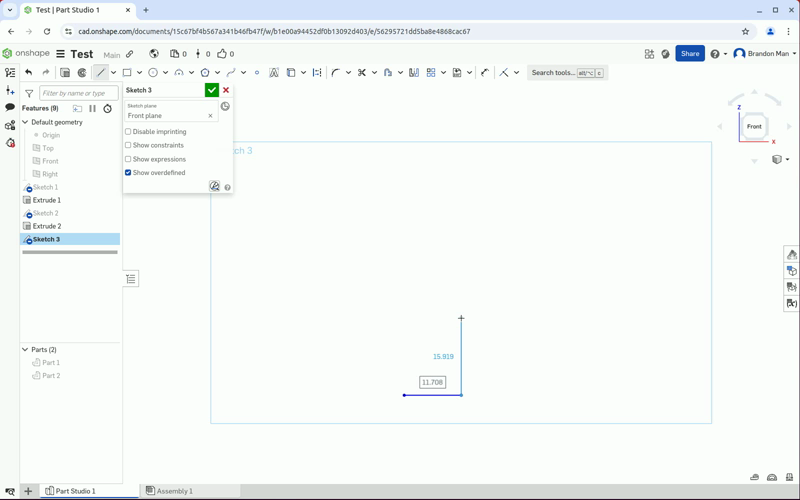
key_down(shift)
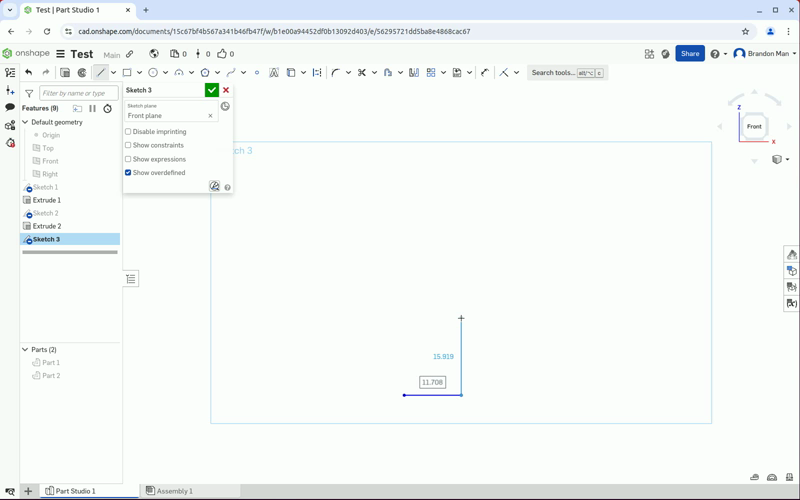
mouse_move(491, 317)
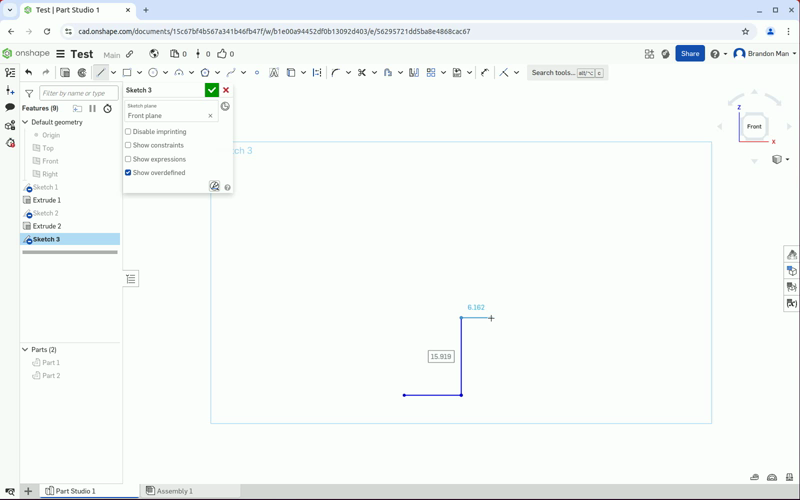
mouse_move(404, 317)
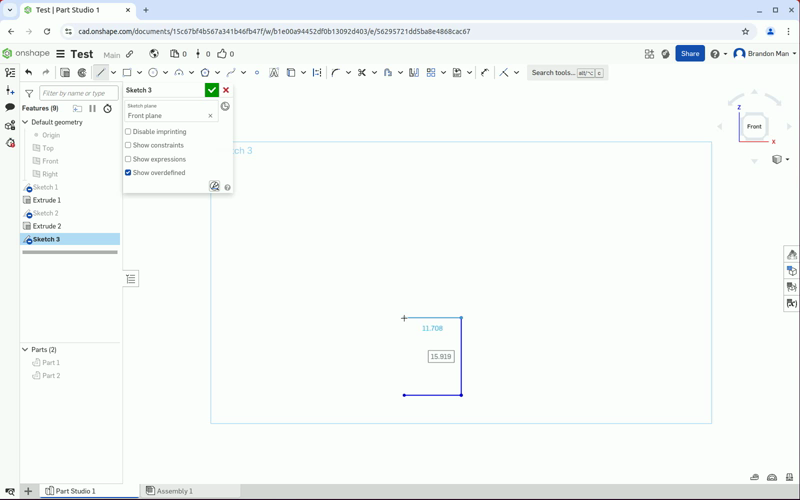
click(404, 317)
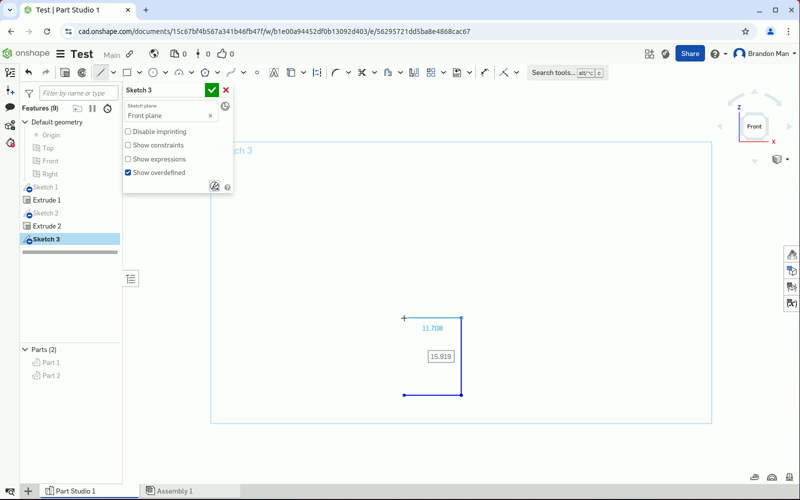
key_up(shift)
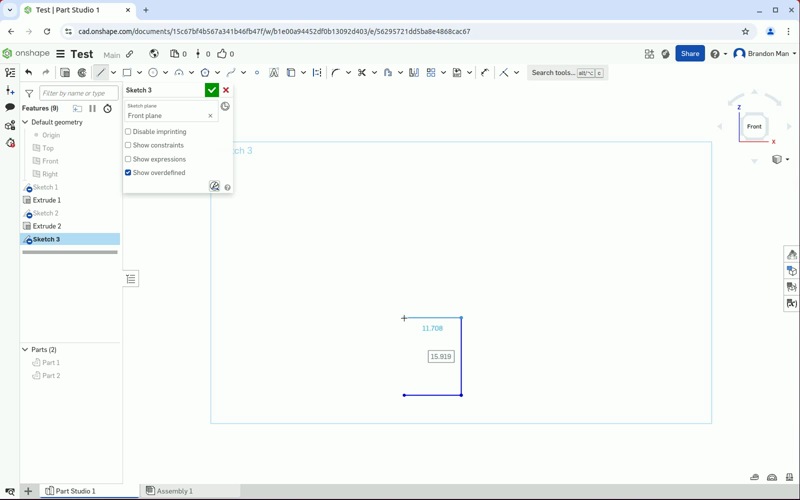
key_down(shift)
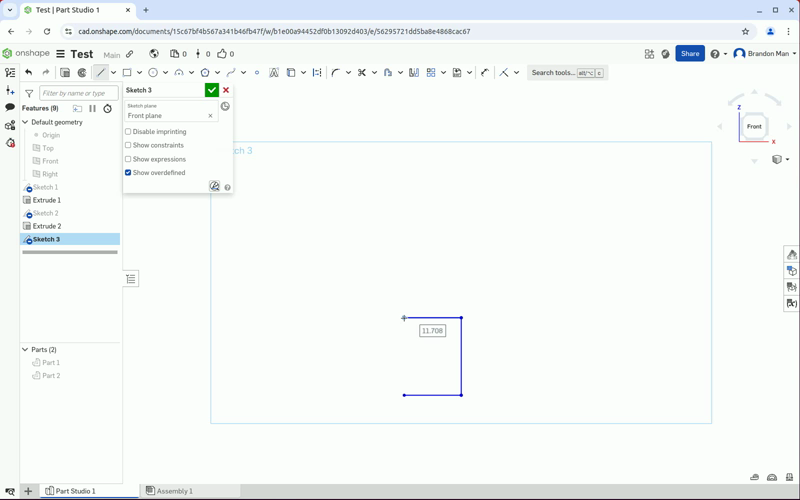
mouse_move(404, 395)
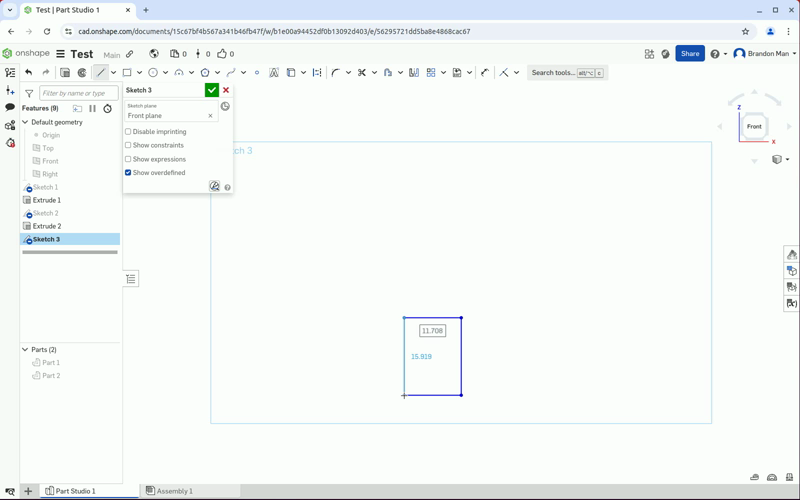
key_up(shift)
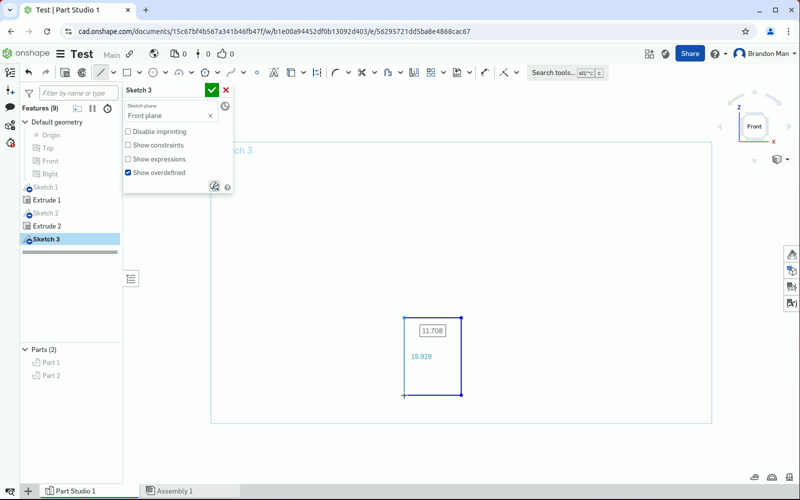
click(404, 395)
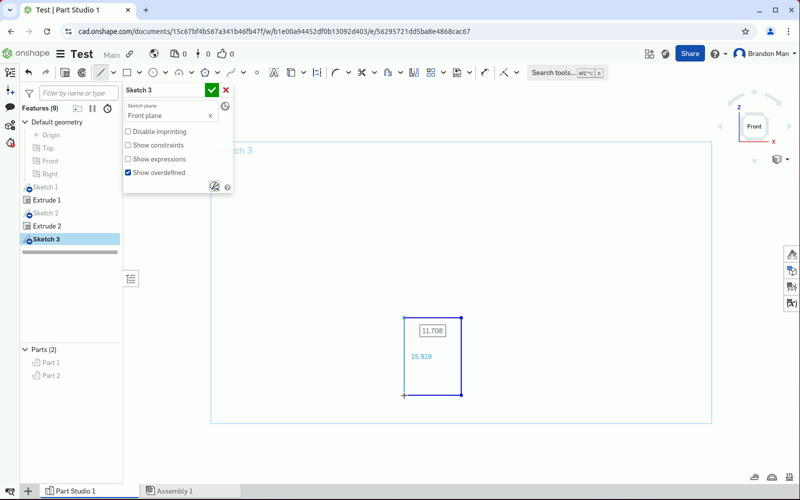
key(esc)
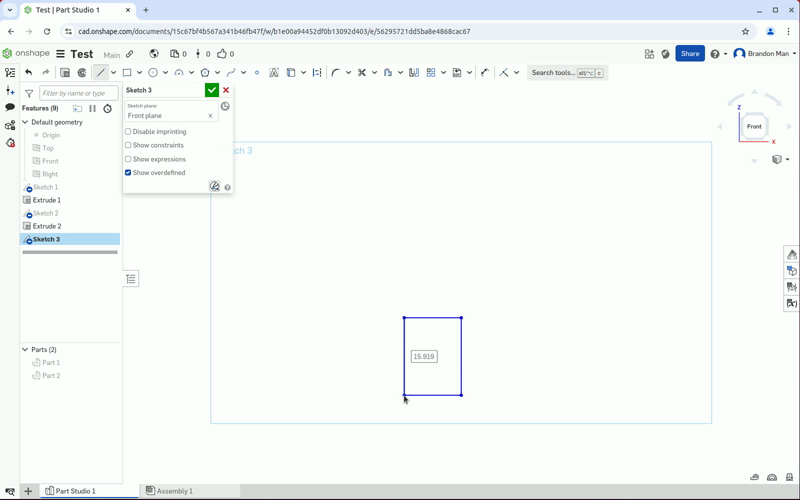
mouse_move(437, 322)
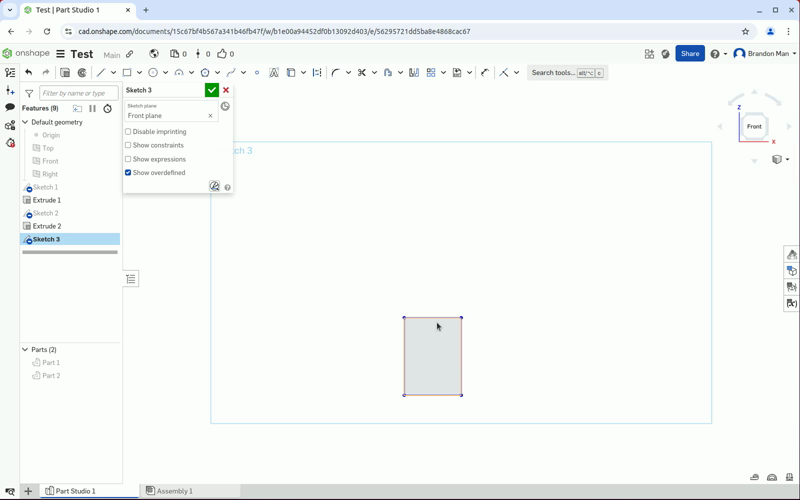
click(437, 322)
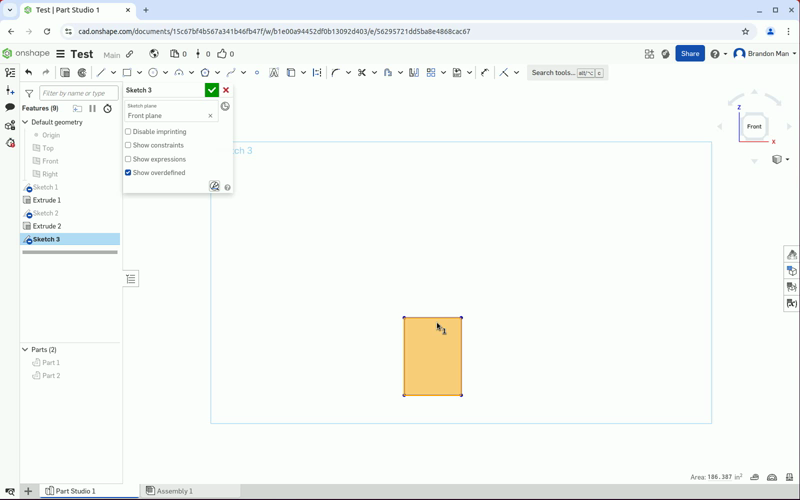
mouse_move(73, 352)
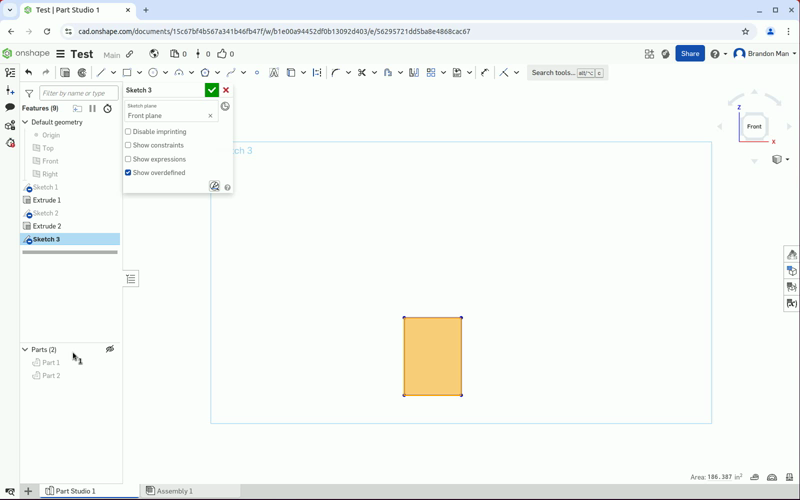
key(shift+y)
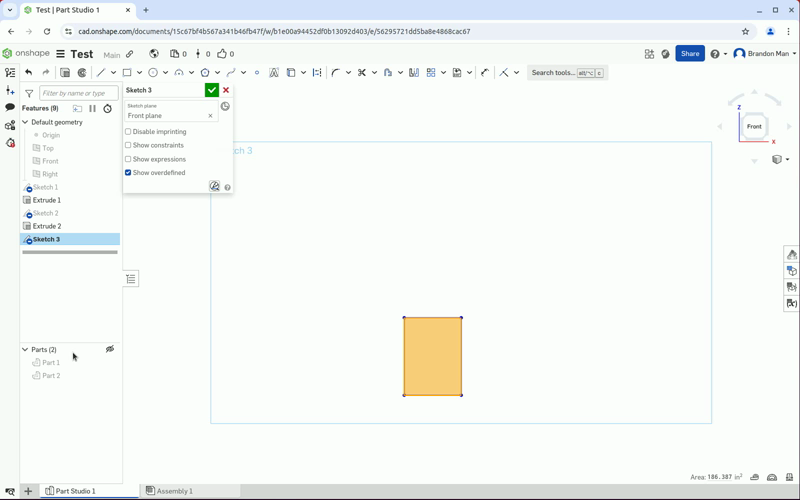
key(shift+e)
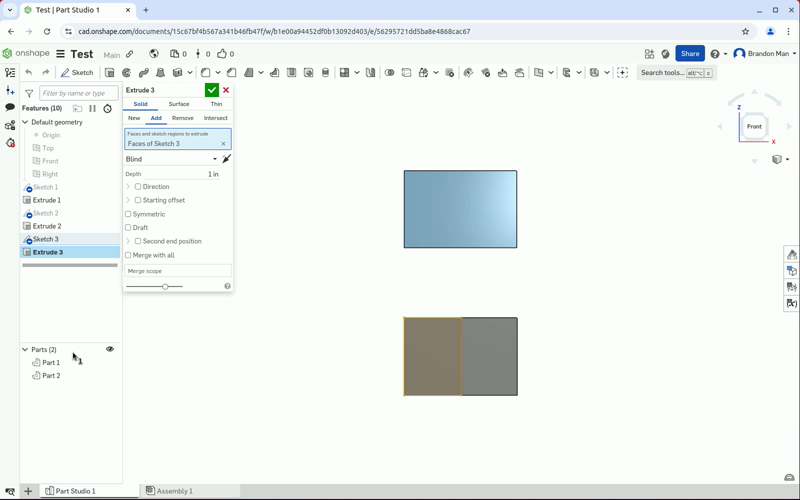
mouse_move(143, 106)
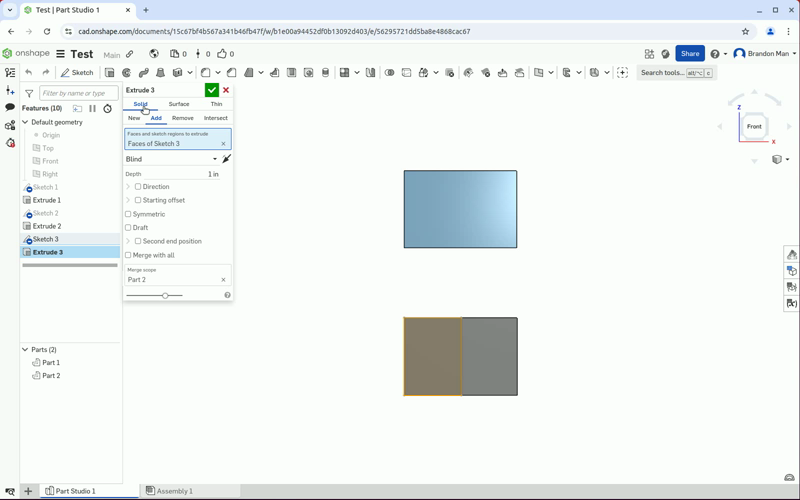
click(143, 106)
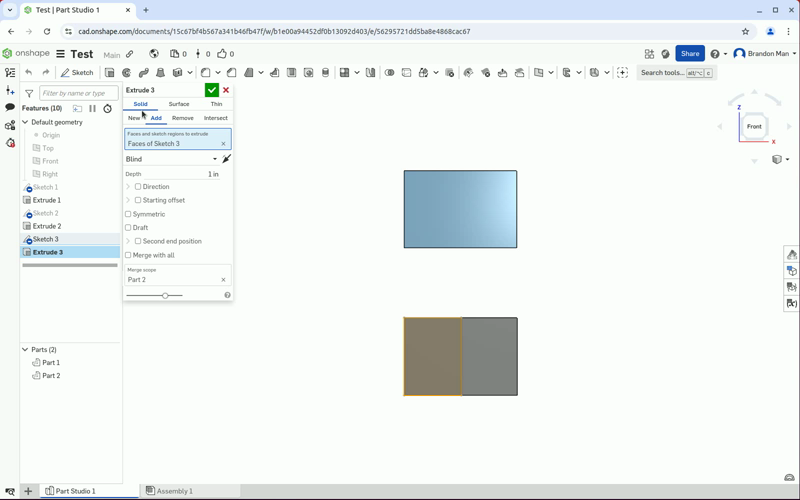
mouse_move(137, 120)
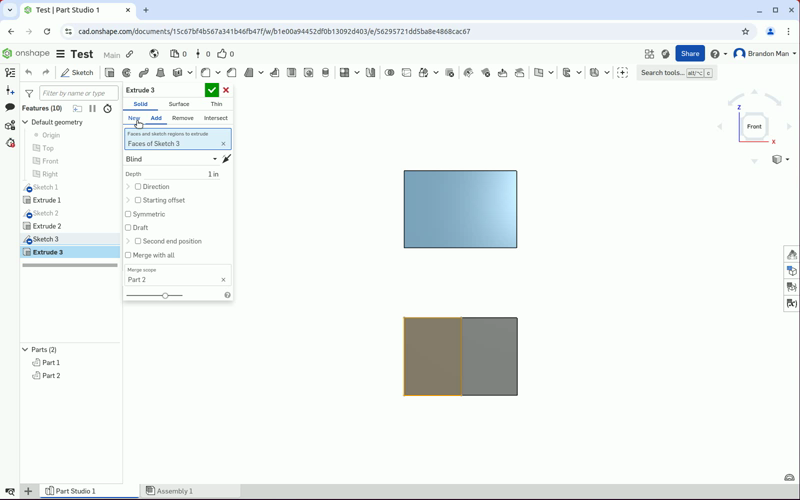
click(137, 120)
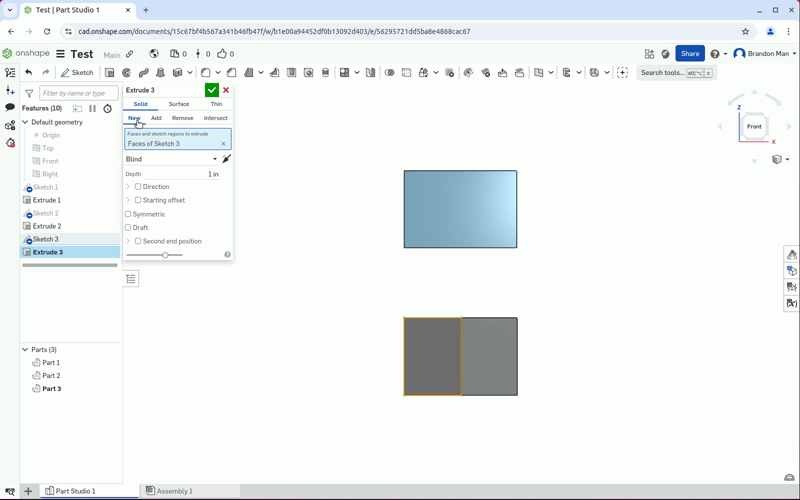
key(tab, 4)
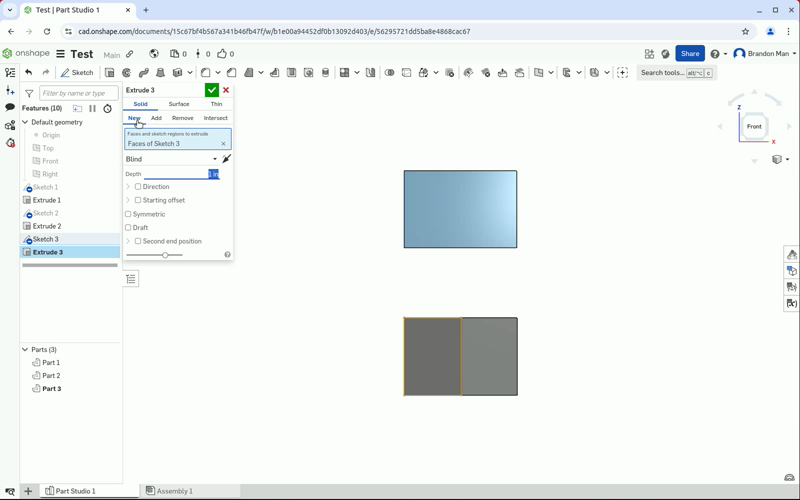
text(-0.241)
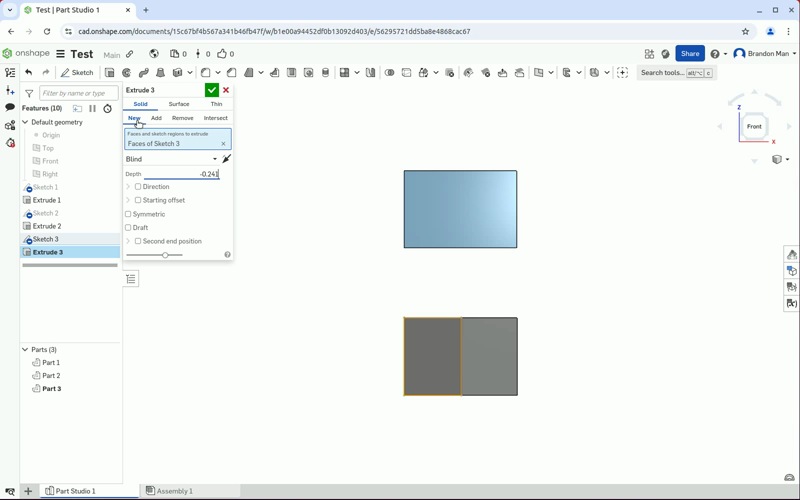
key(enter)
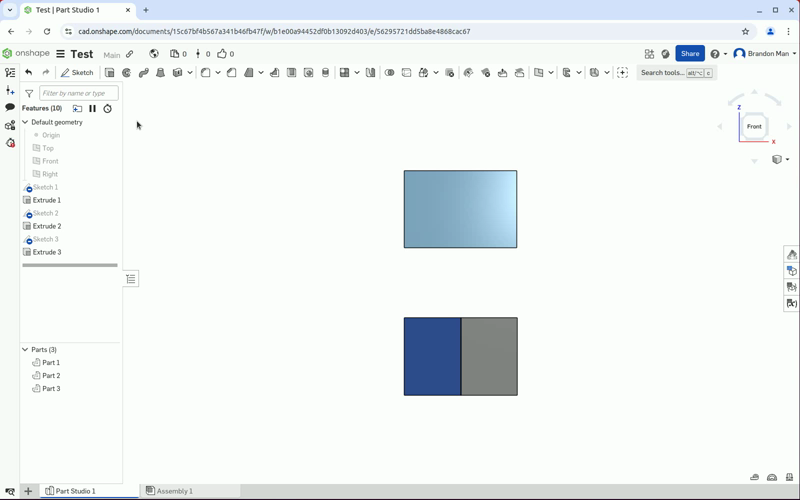
key(shift+h)
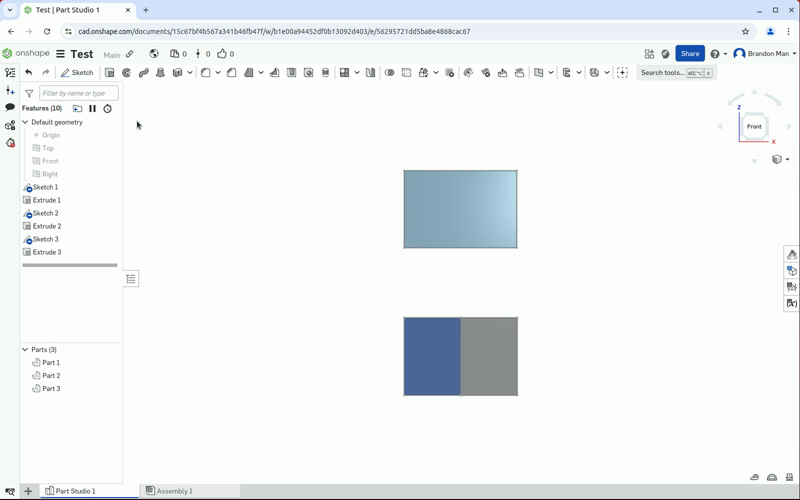
key(shift+h)
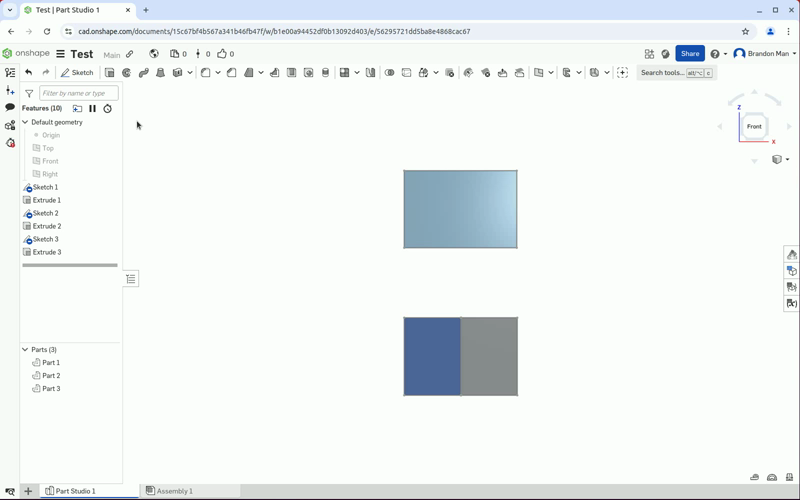
key(shift+7)
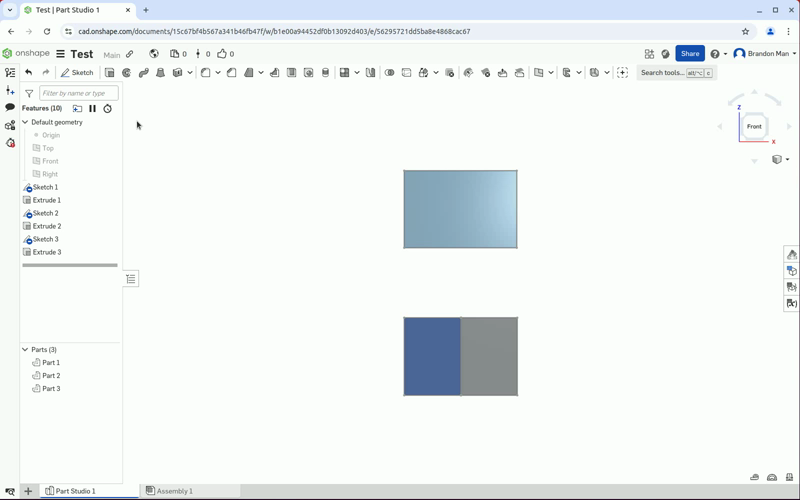
key(left, 2)
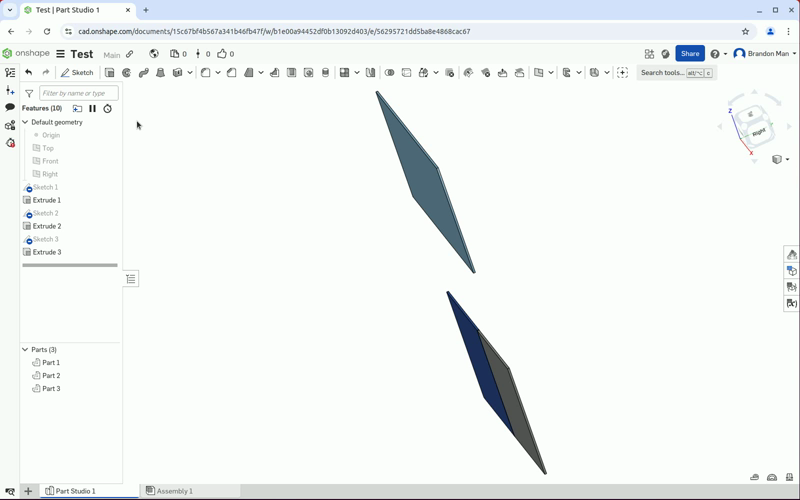
key(down, 2)
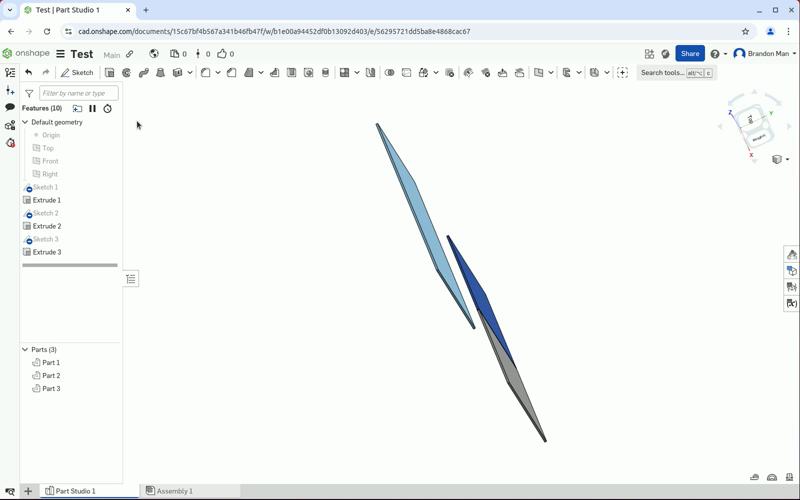
key(up, 2)
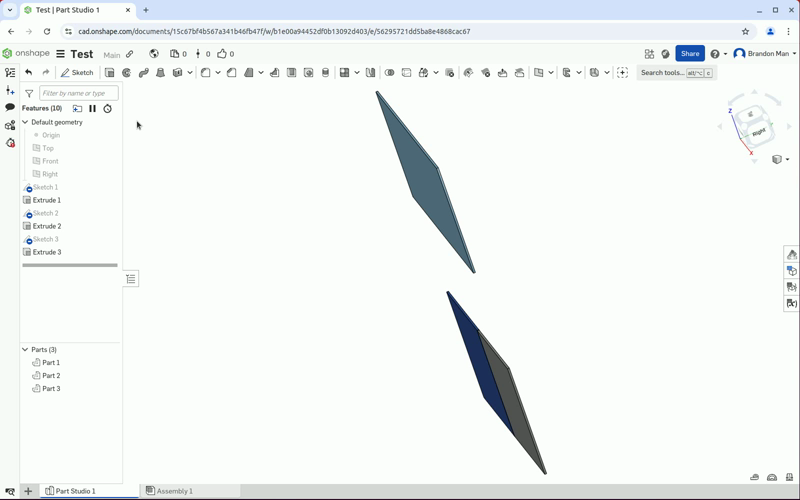
key(right, 2)
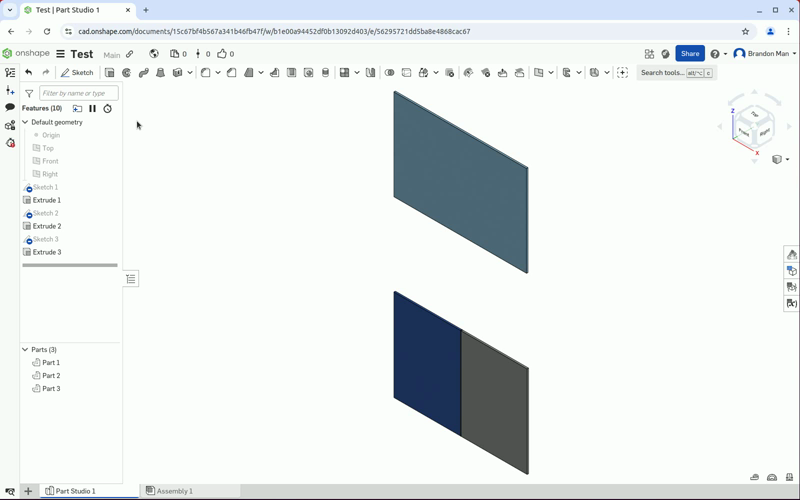
mouse_move(73, 189)
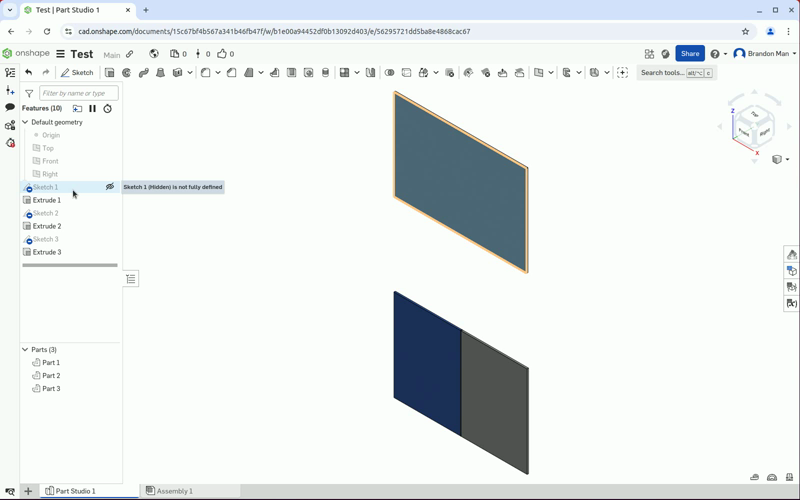
click(73, 189)